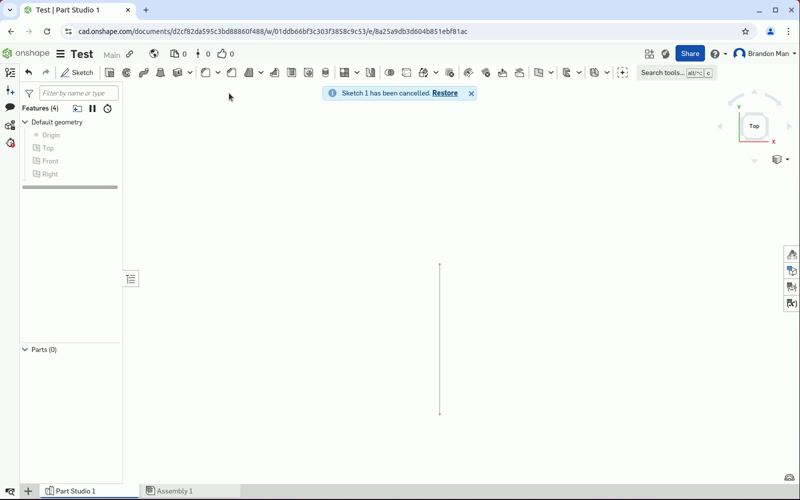
key(shift+h)
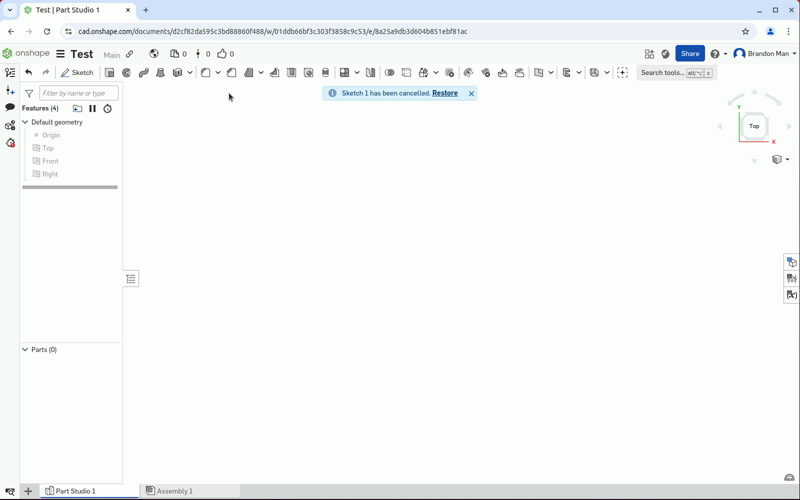
mouse_move(73, 352)
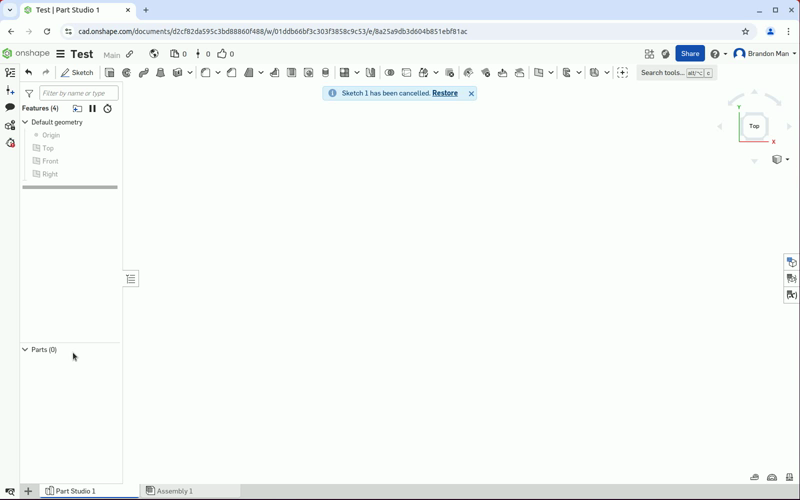
key(y)
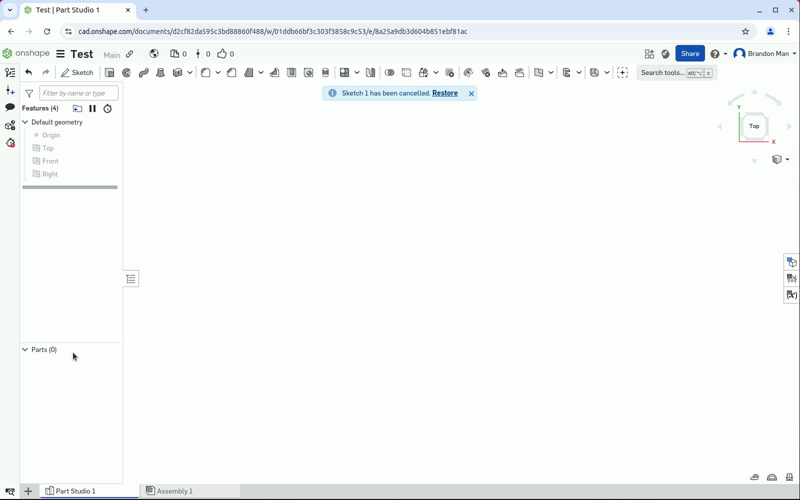
key(shift+p)
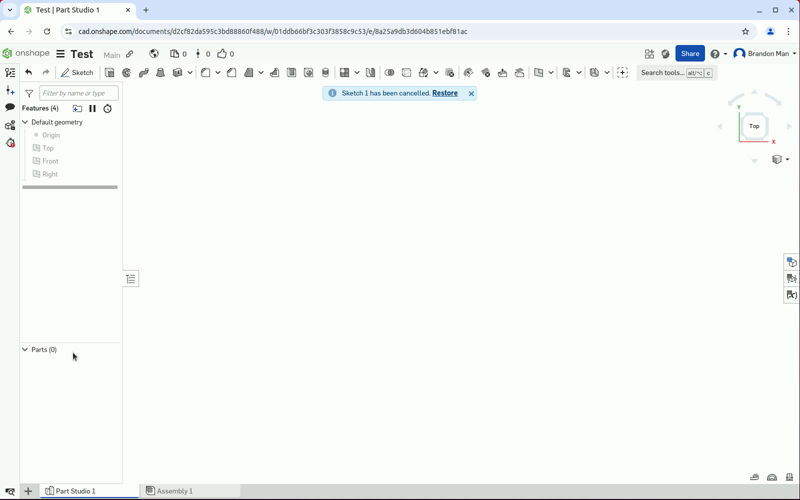
key(space)
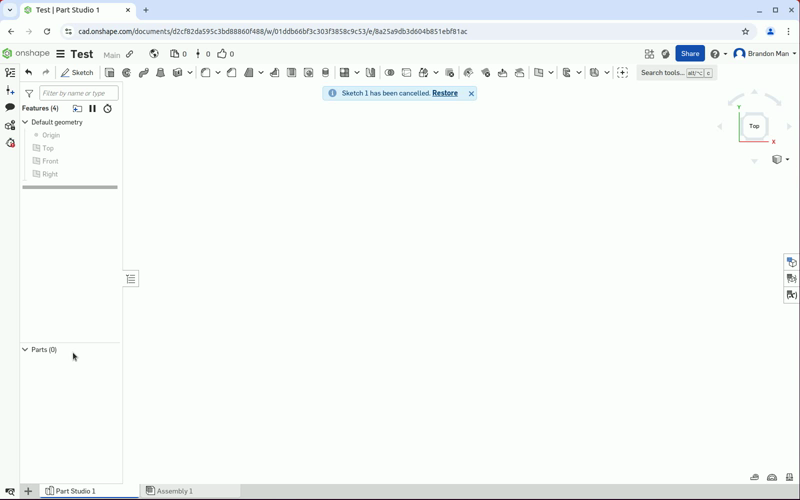
key_down(shift)
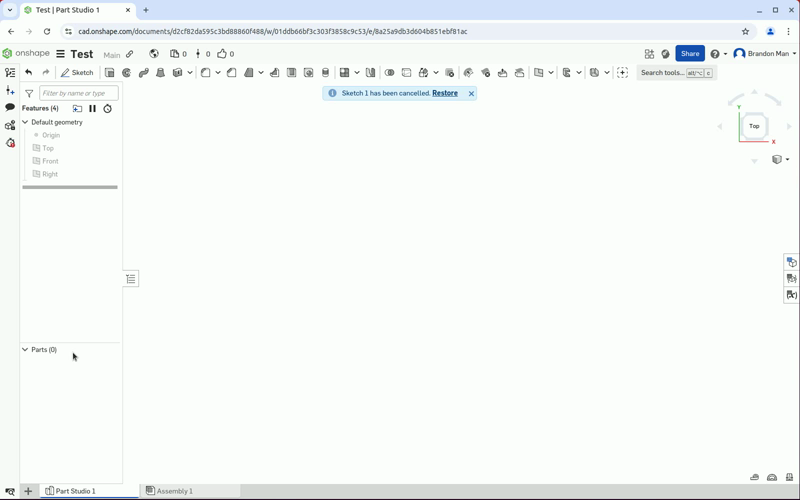
key(up)
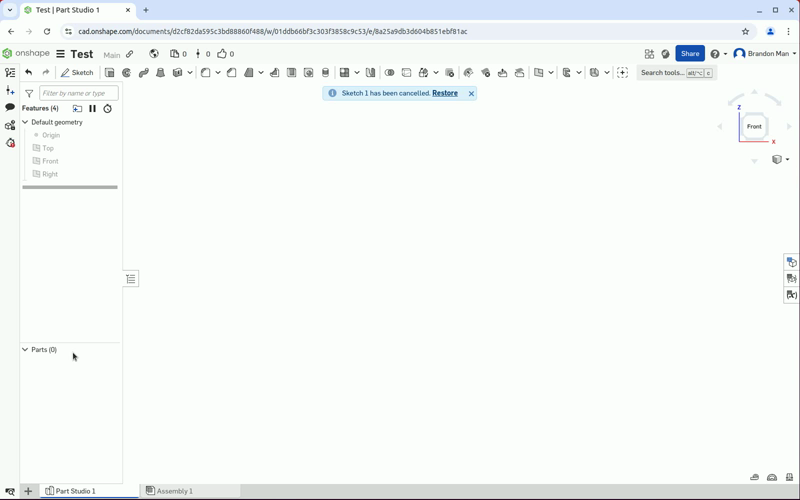
key_up(shift)
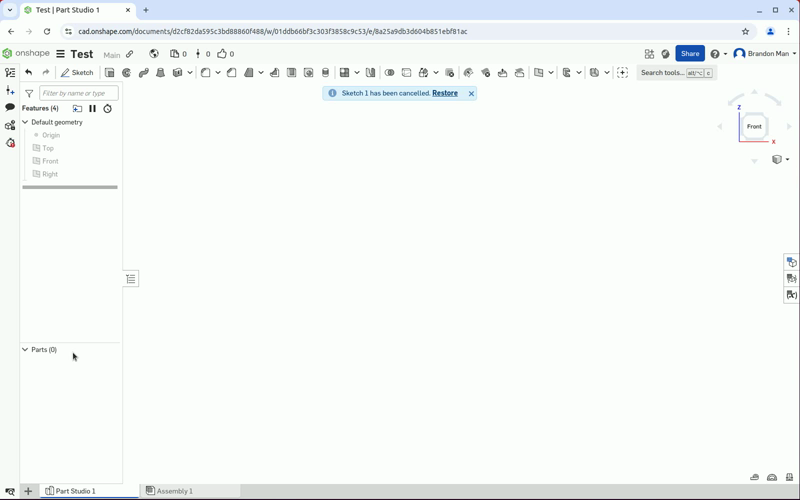
mouse_move(73, 352)
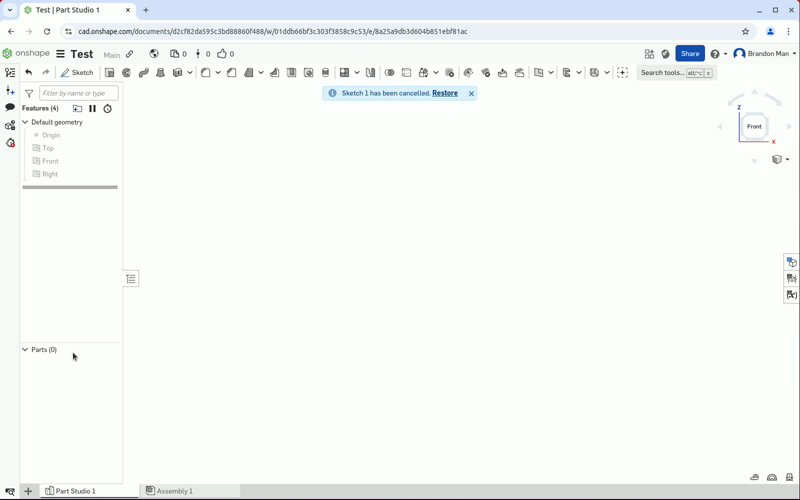
key(shift+y)
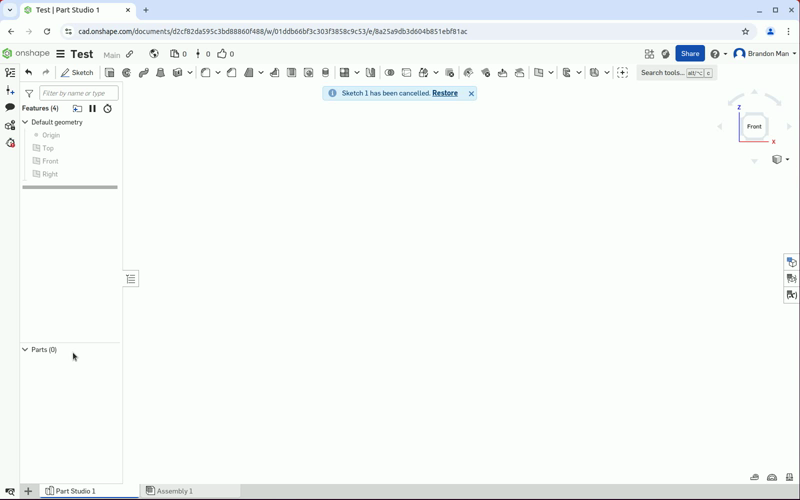
key(shift+s)
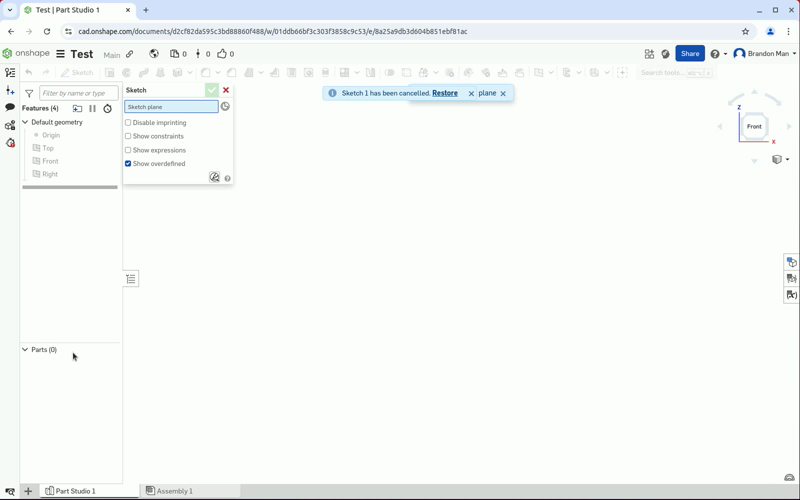
mouse_move(73, 163)
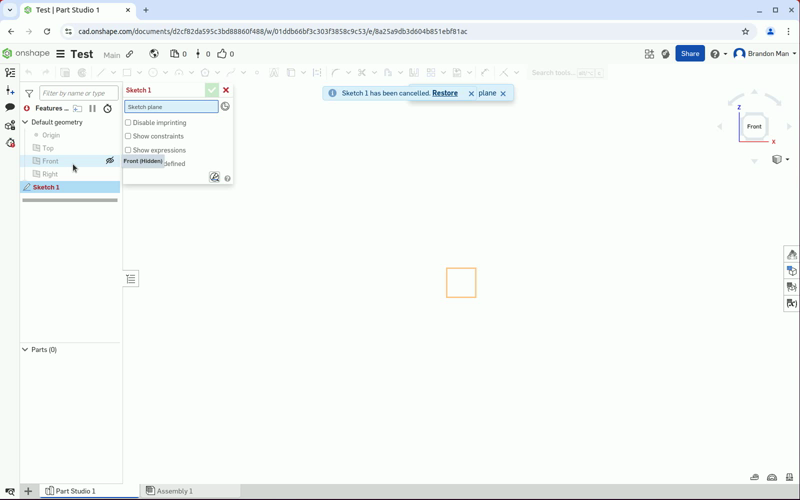
click(73, 163)
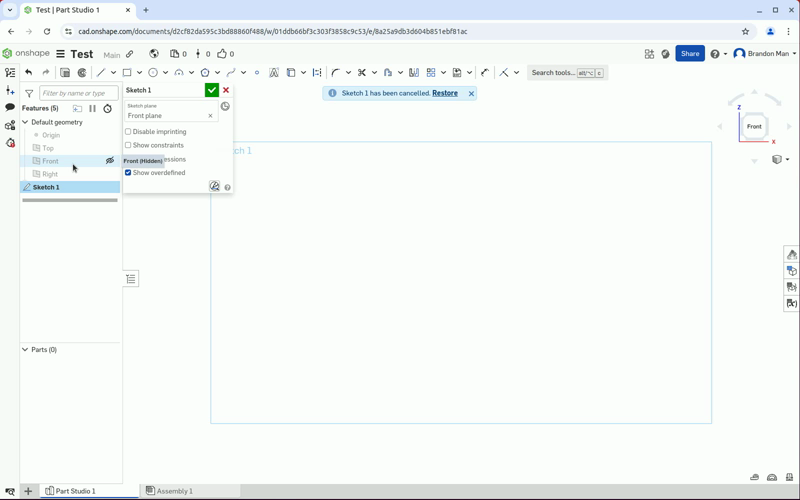
mouse_move(73, 352)
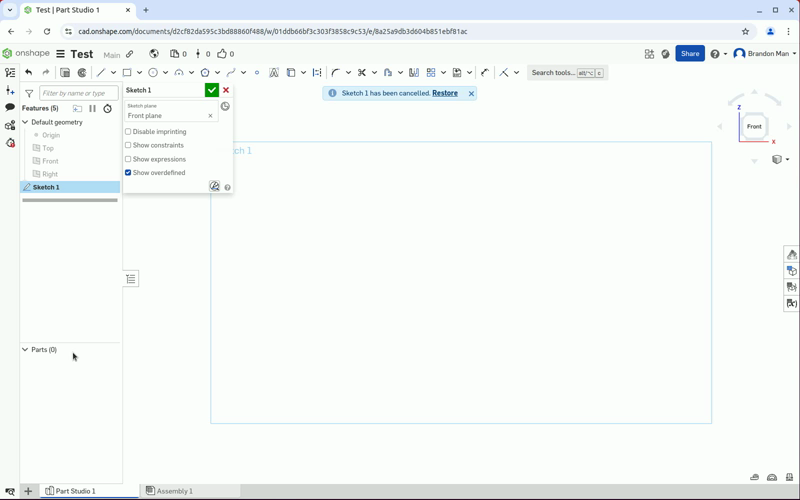
key(y)
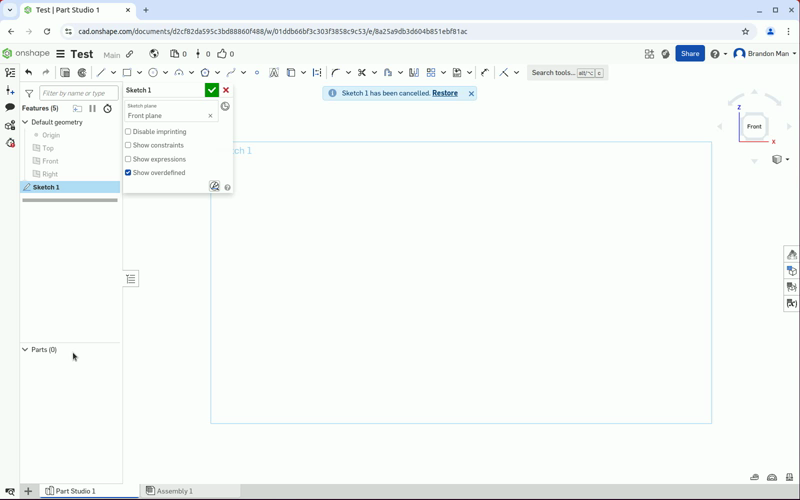
key(c)
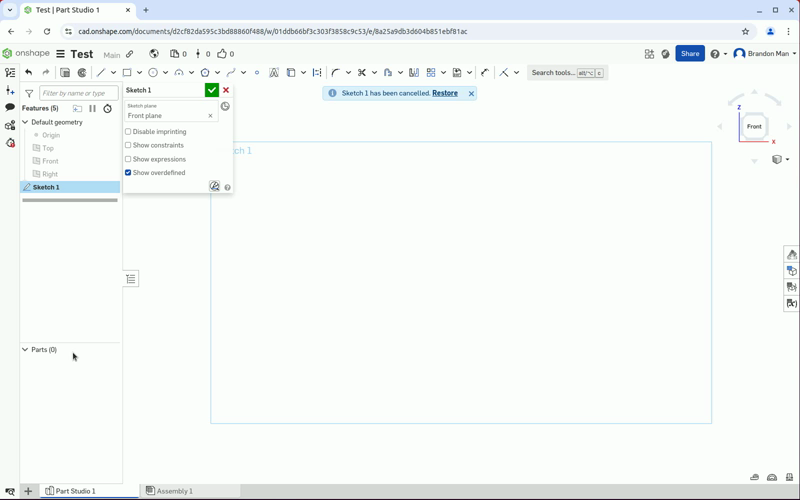
key_down(shift)
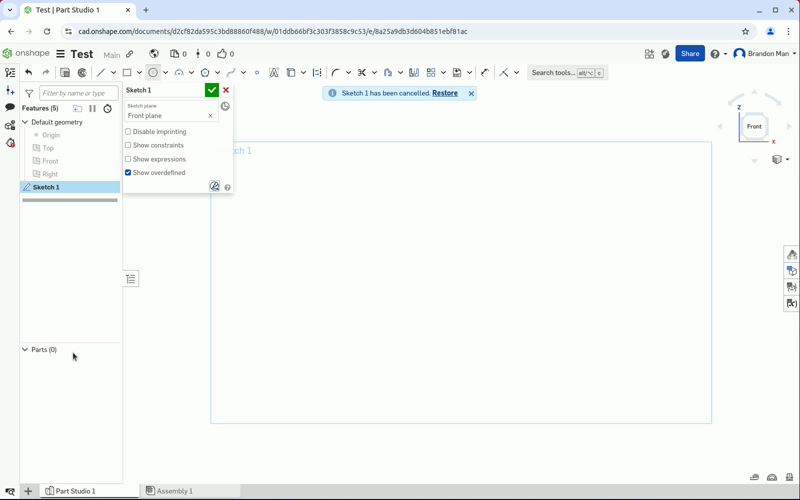
mouse_move(460, 282)
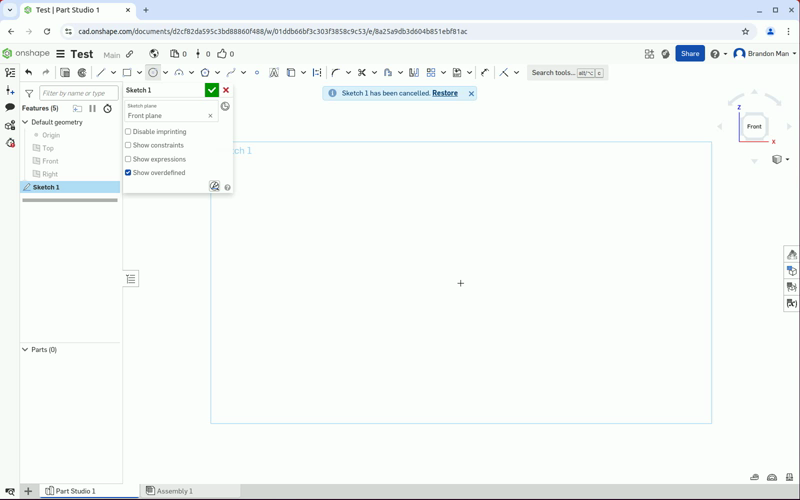
click(460, 282)
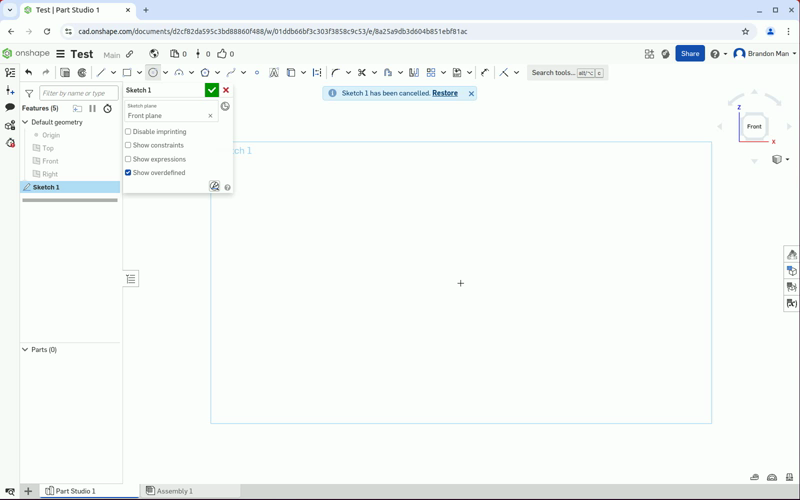
key_up(shift)
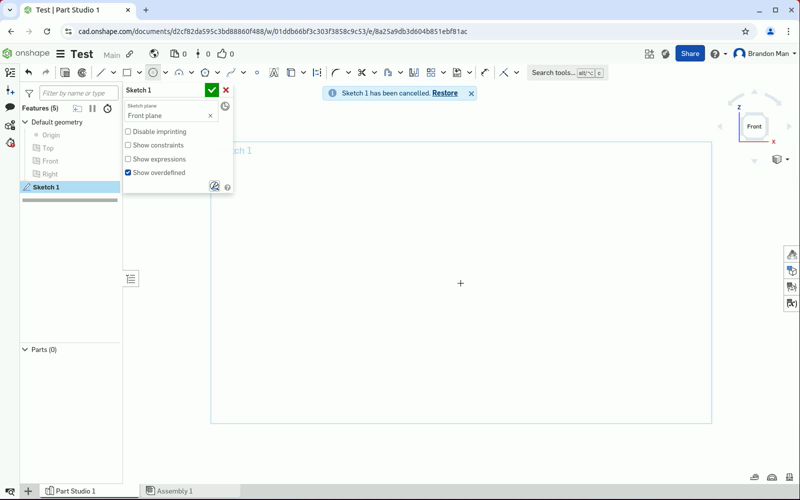
mouse_move(505, 282)
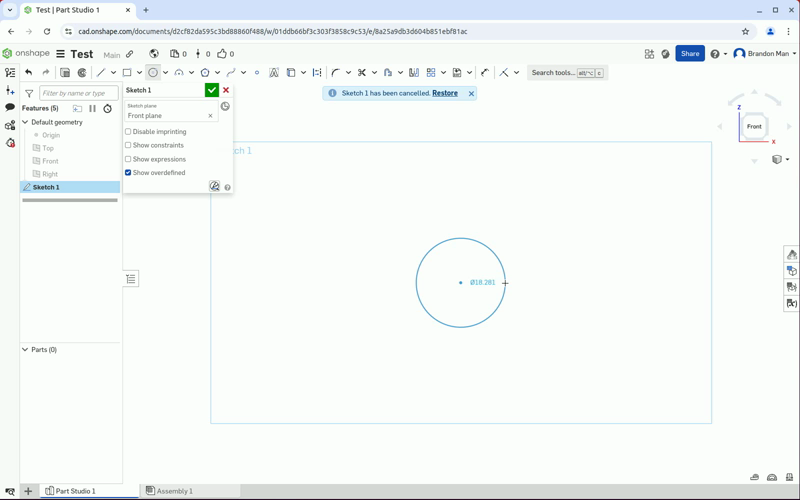
click(505, 282)
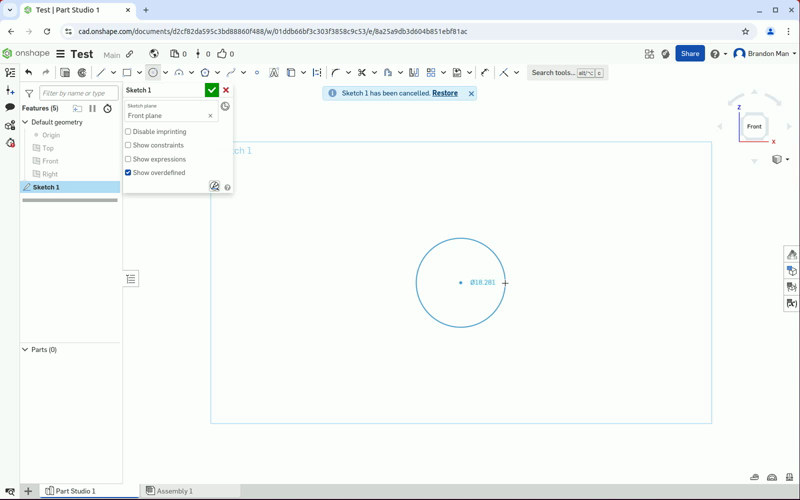
key(esc)
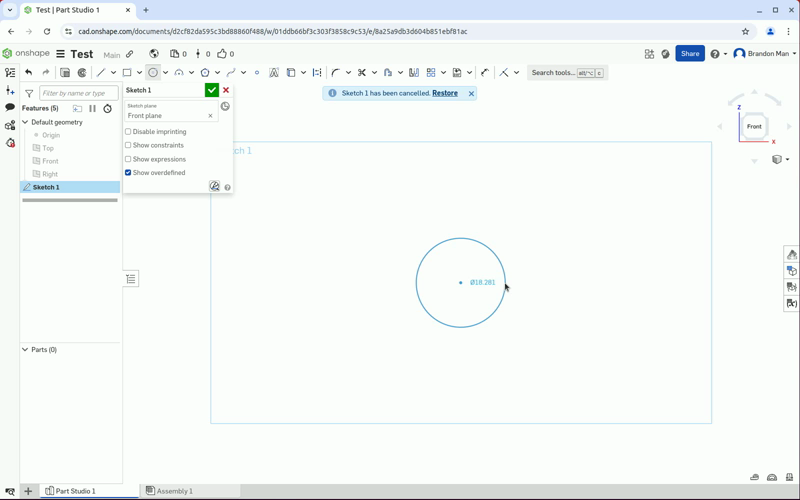
key(c)
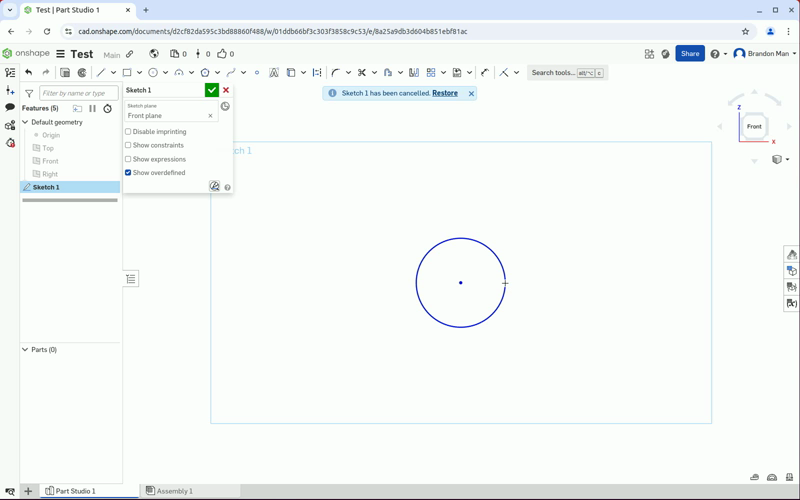
key_down(shift)
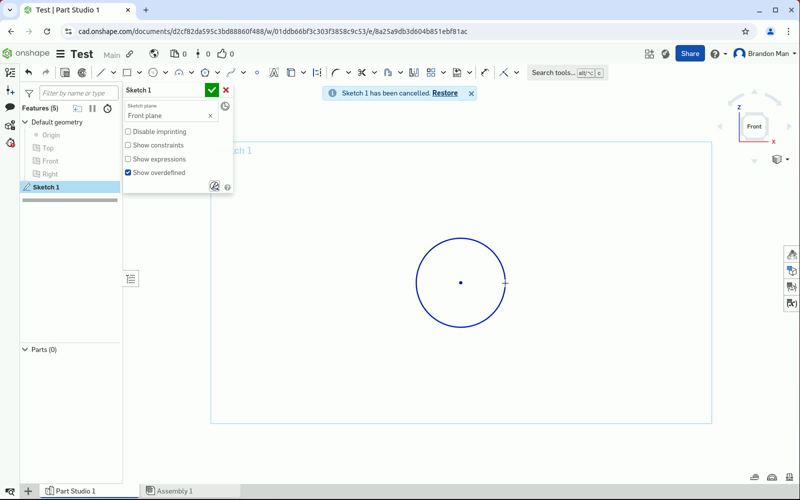
mouse_move(460, 282)
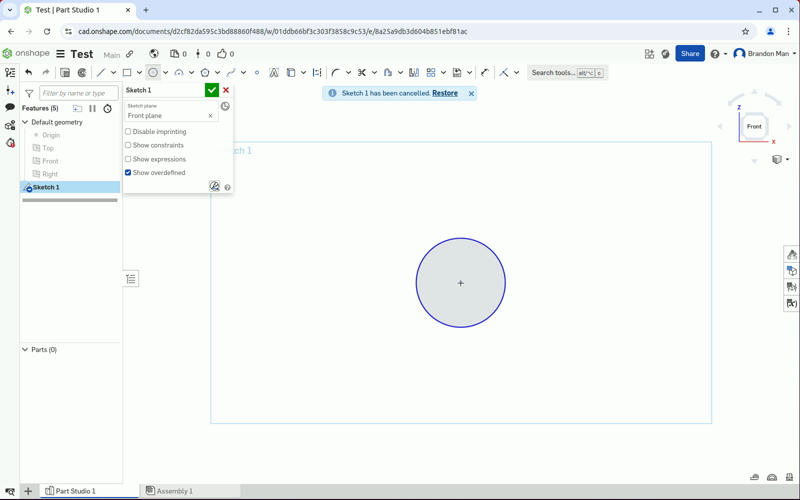
click(460, 282)
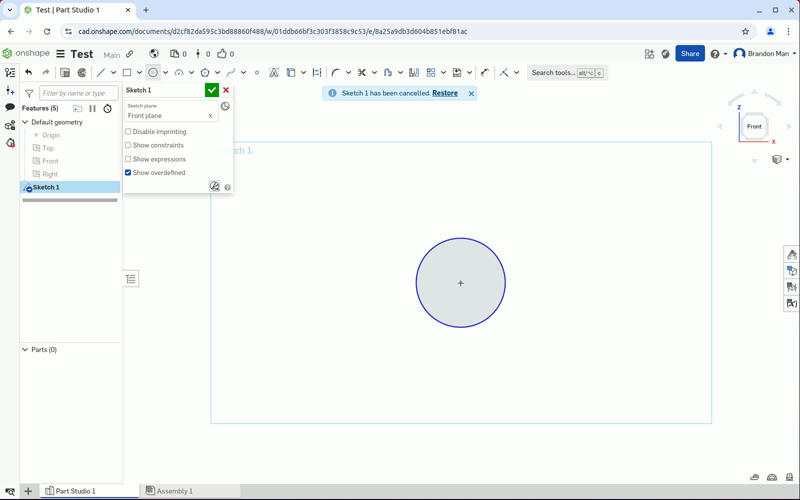
key_up(shift)
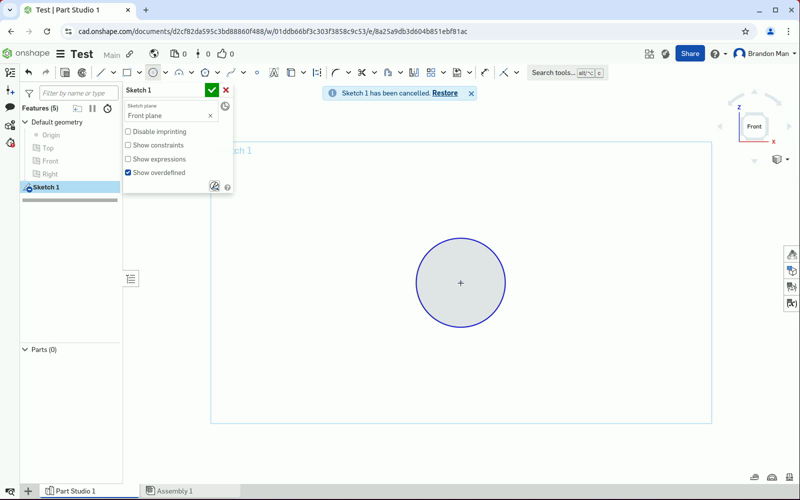
mouse_move(478, 282)
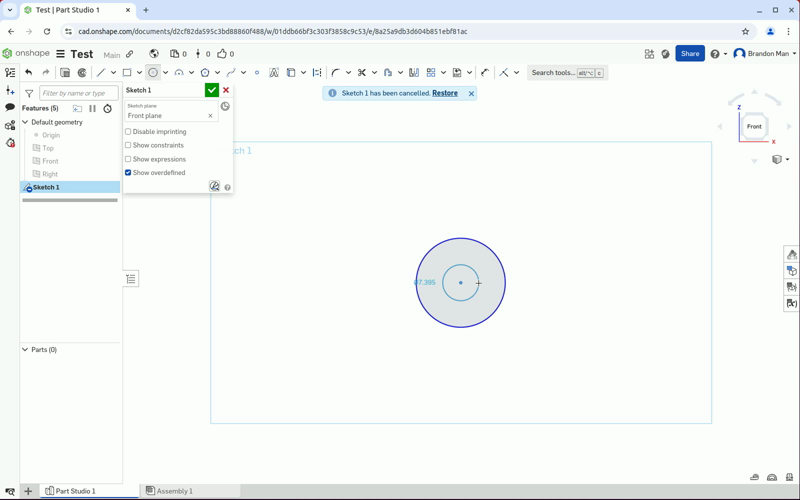
click(478, 282)
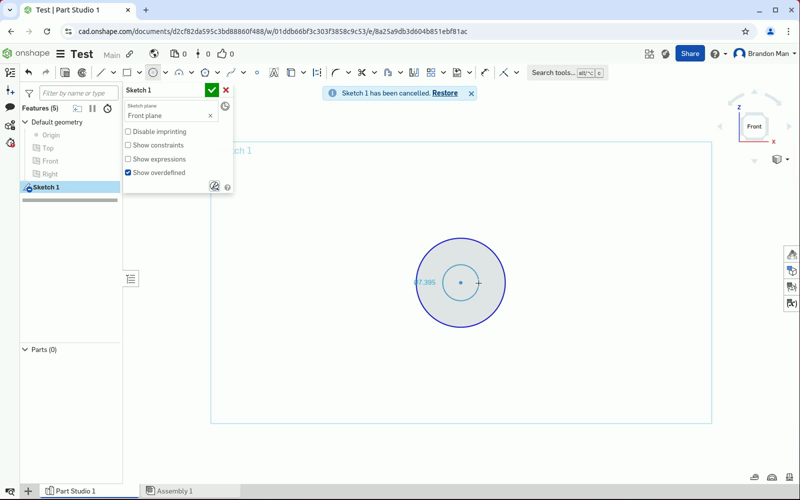
key(esc)
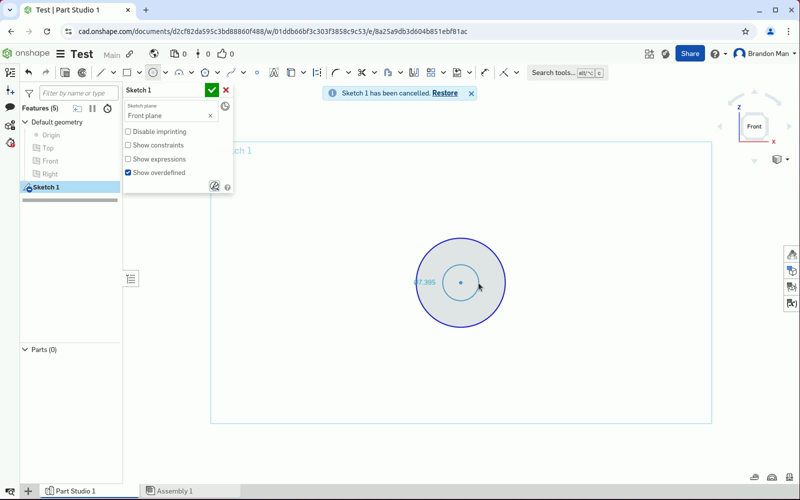
mouse_move(483, 254)
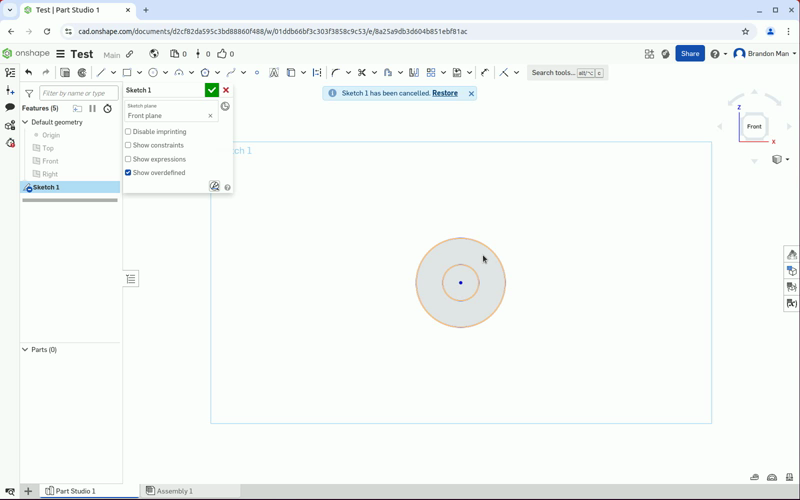
click(483, 254)
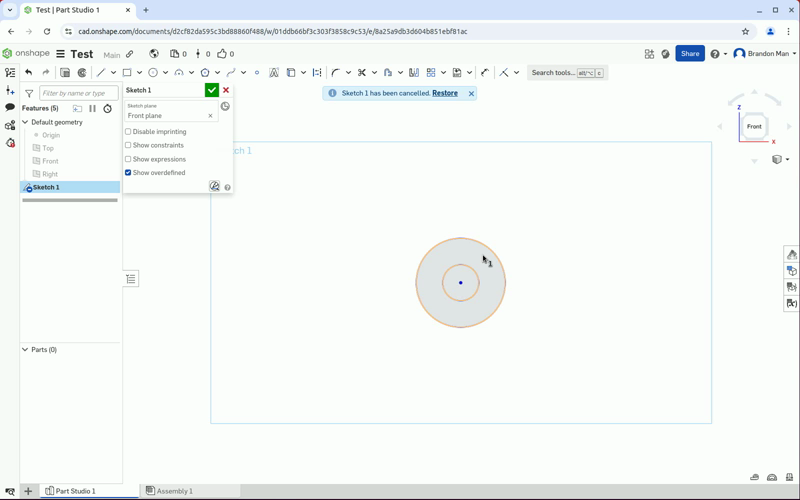
mouse_move(73, 352)
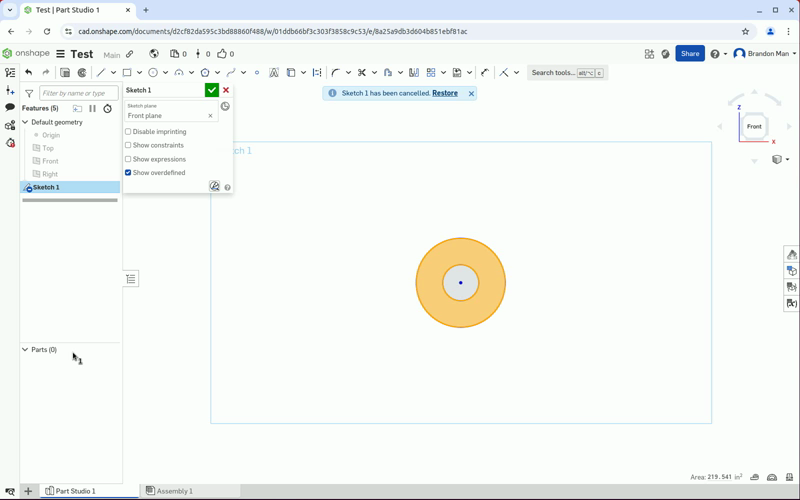
key(shift+y)
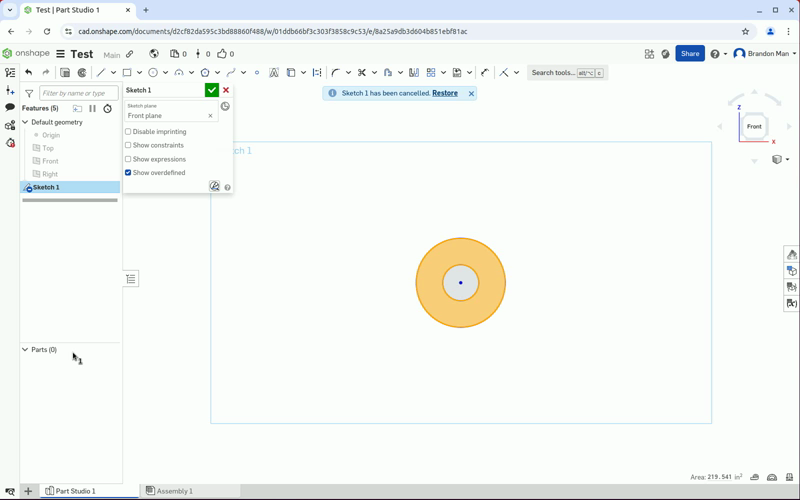
key(shift+e)
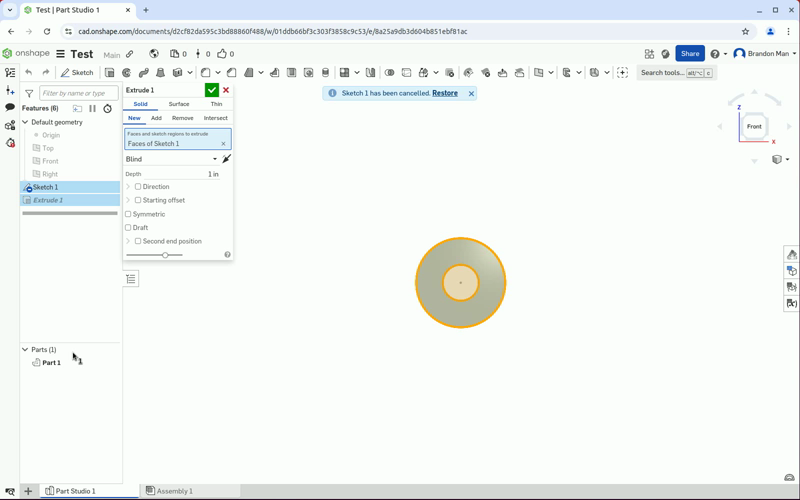
mouse_move(143, 106)
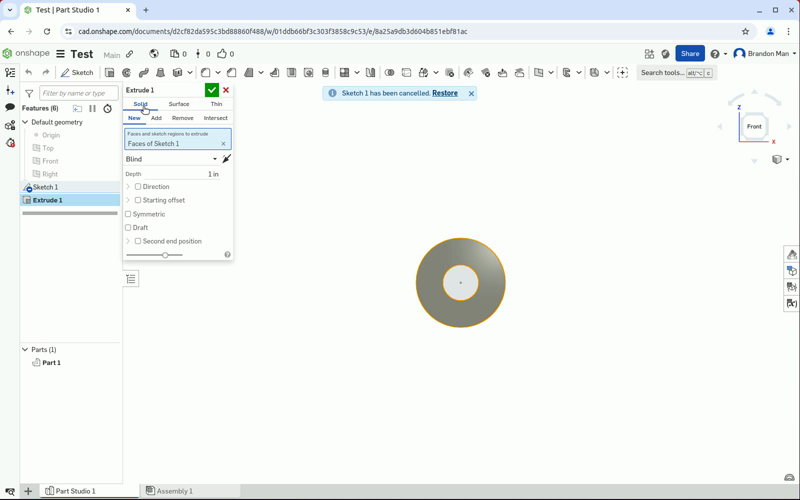
click(143, 106)
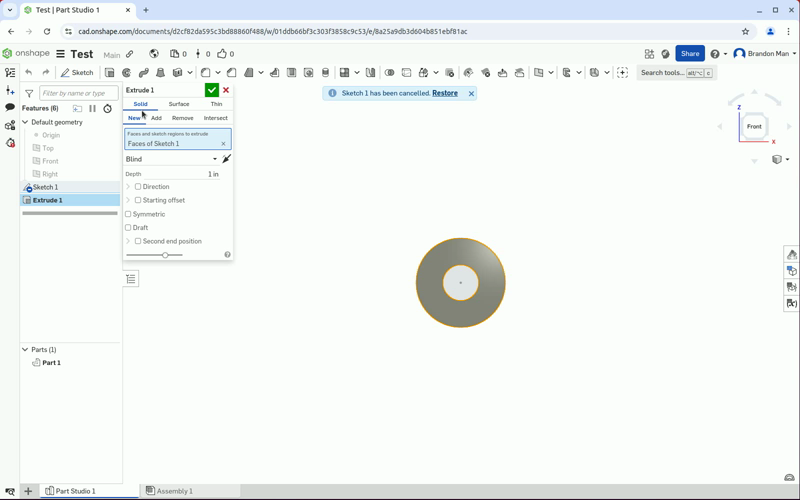
mouse_move(137, 120)
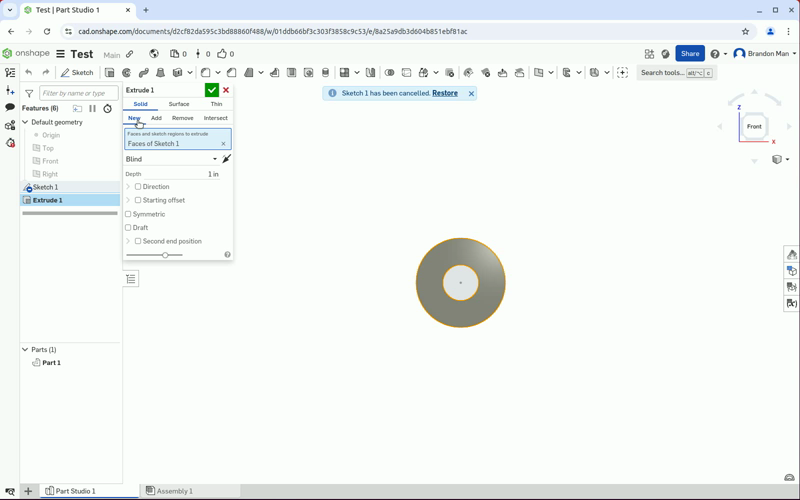
click(137, 120)
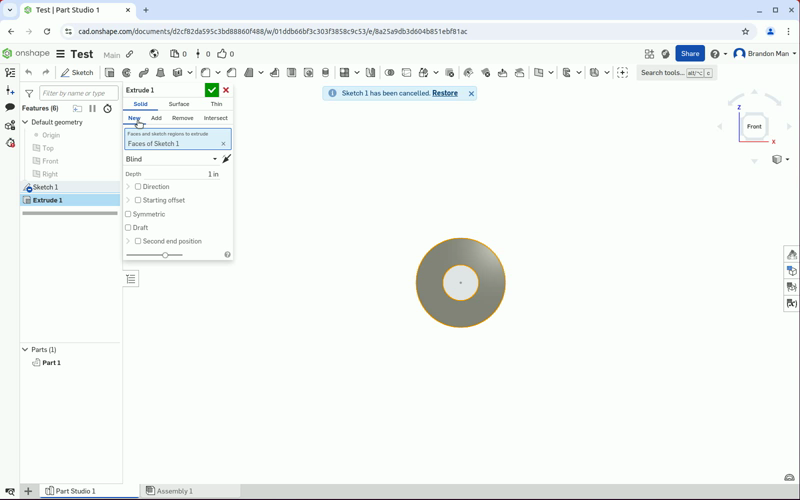
key(tab, 4)
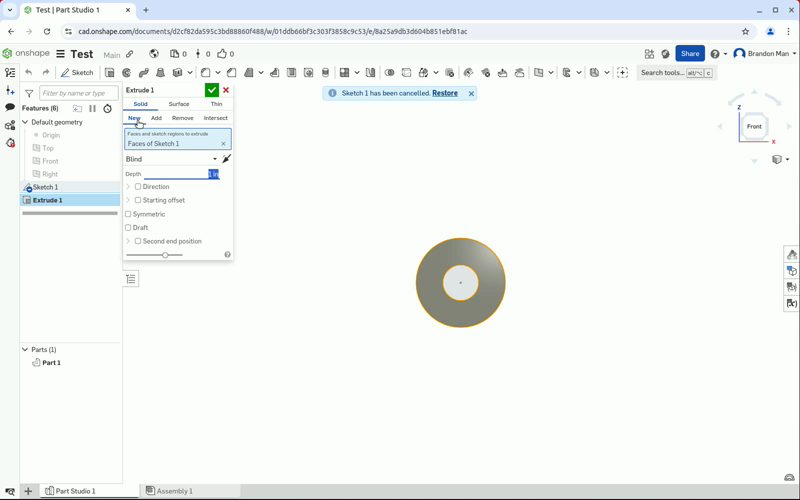
text(3.611)
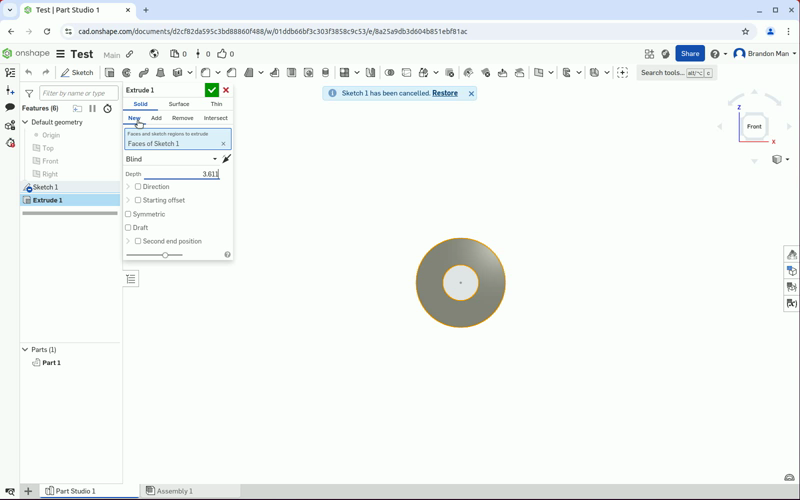
key(enter)
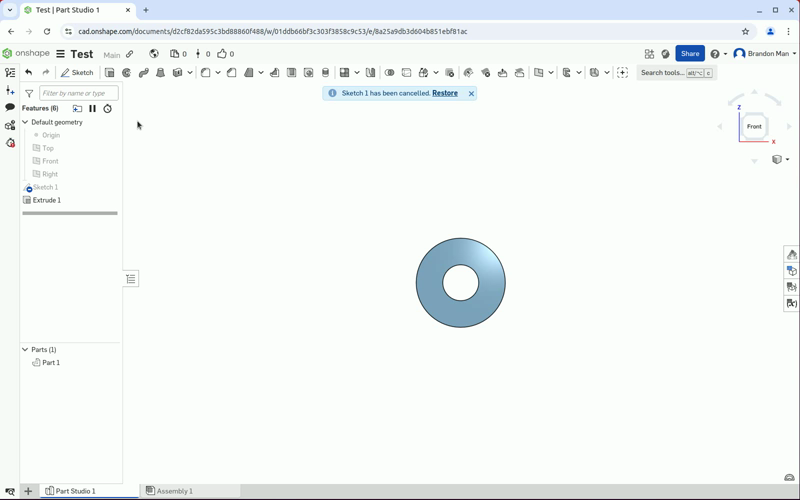
key(shift+h)
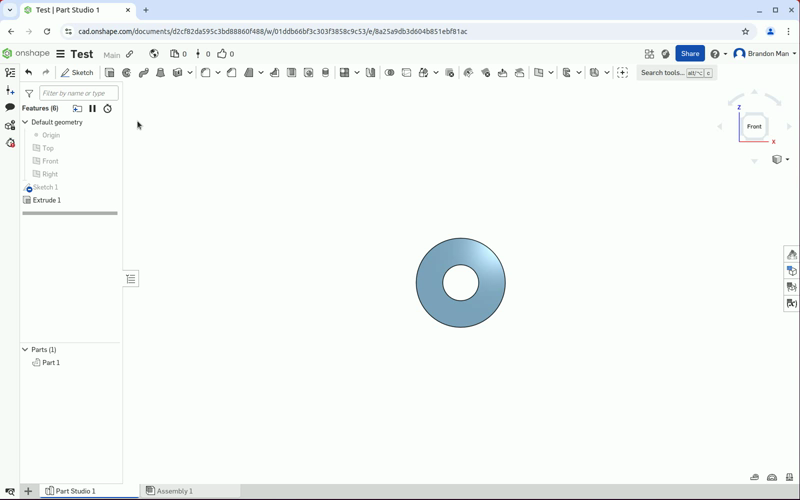
key(shift+h)
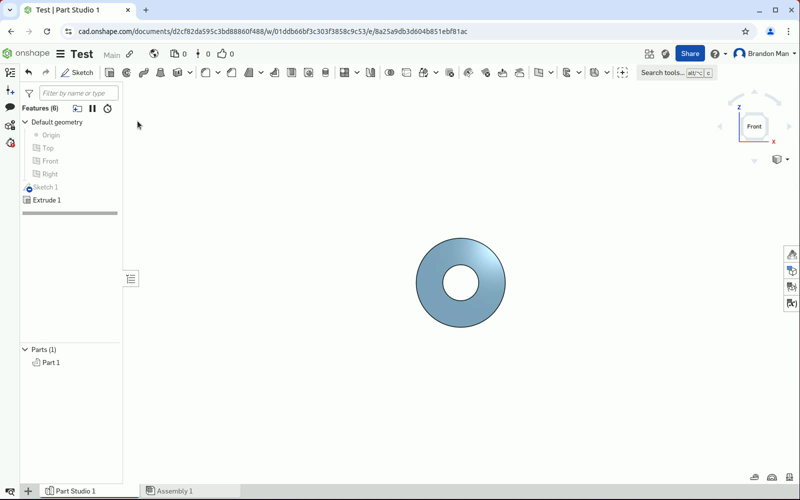
mouse_move(73, 189)
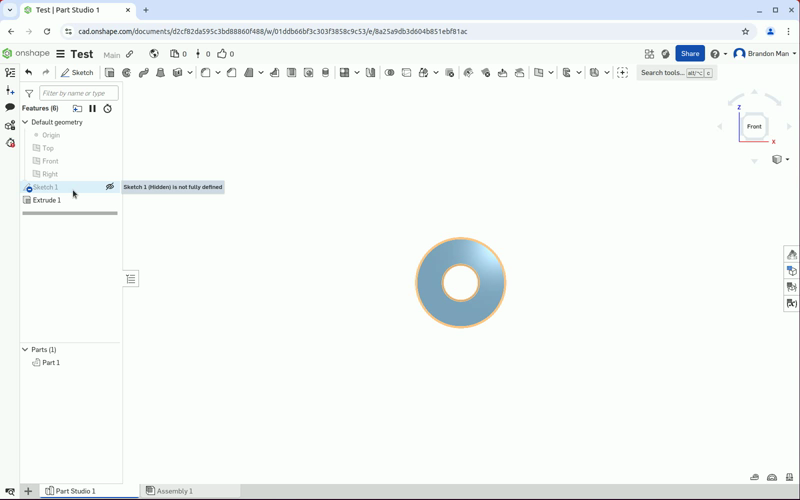
click(73, 189)
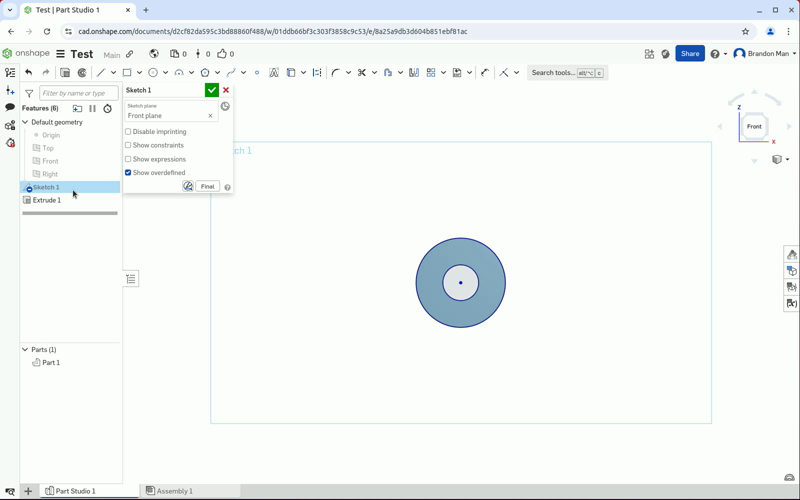
mouse_move(229, 92)
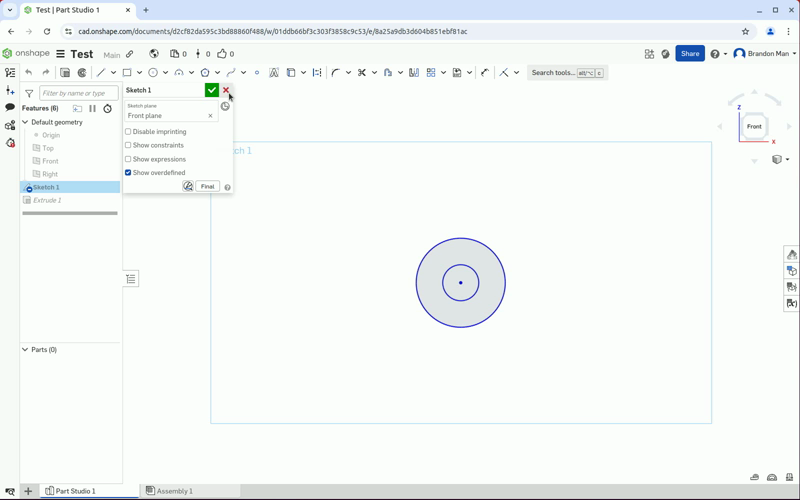
click(229, 92)
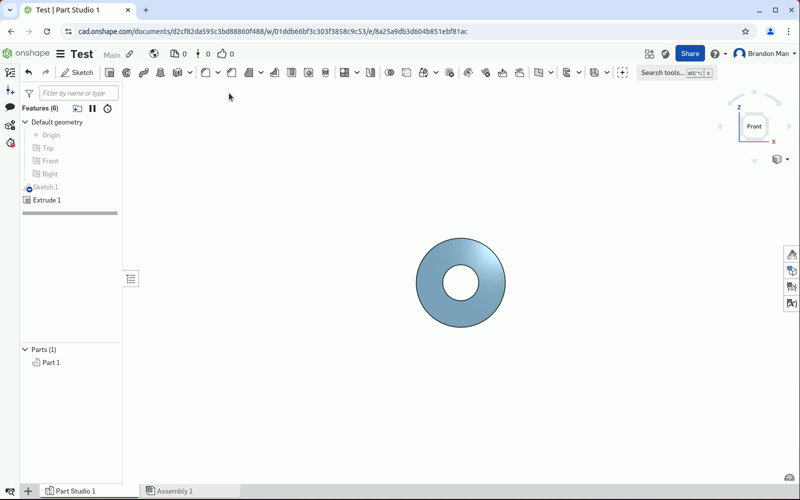
mouse_move(541, 75)
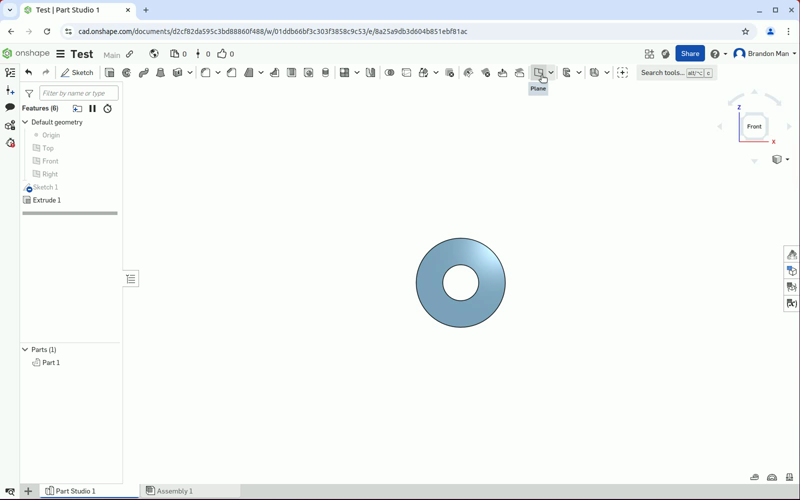
click(541, 75)
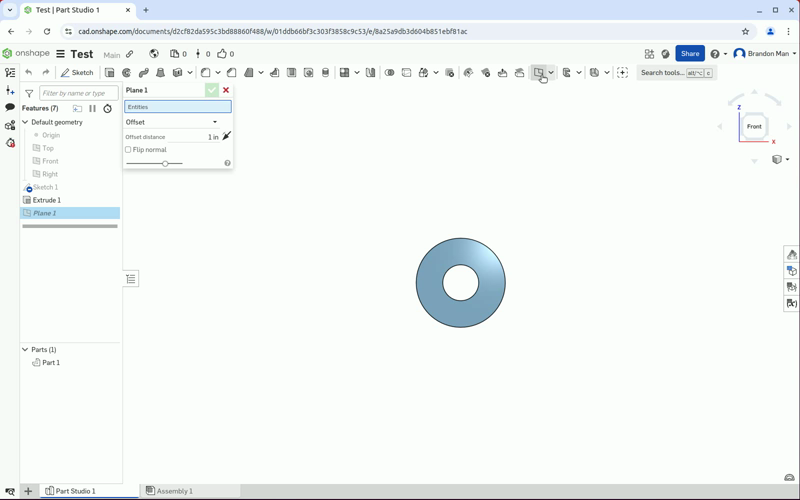
mouse_move(73, 163)
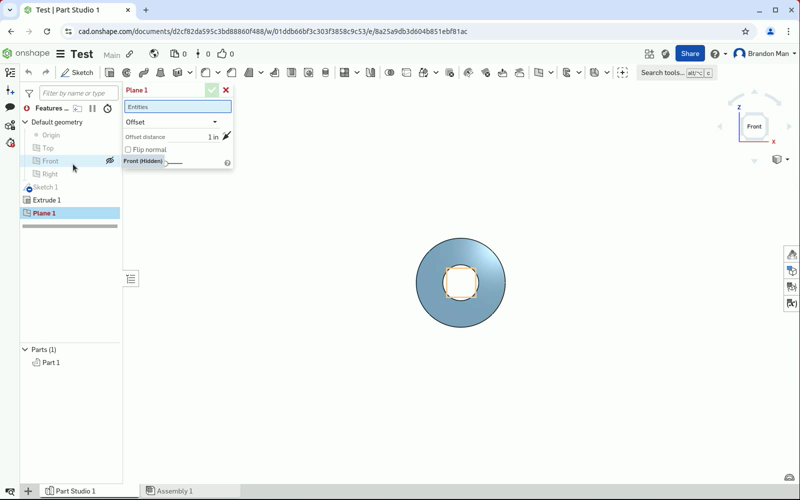
click(73, 163)
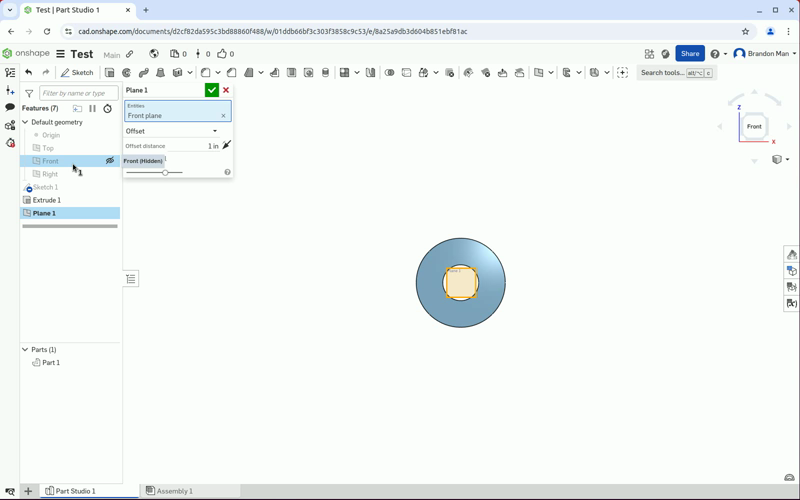
key(tab, 2)
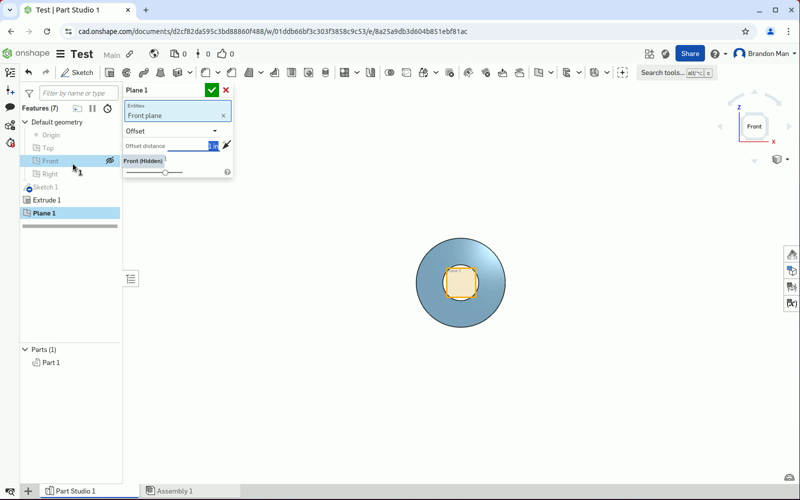
text(3.605)
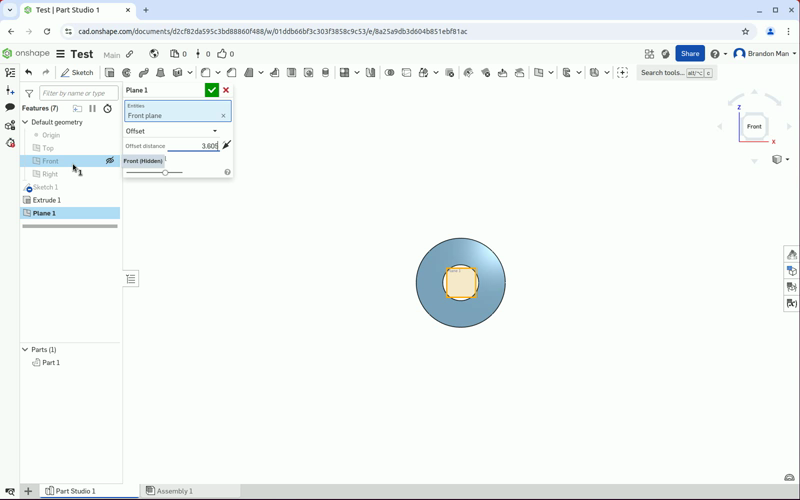
key(enter, 2)
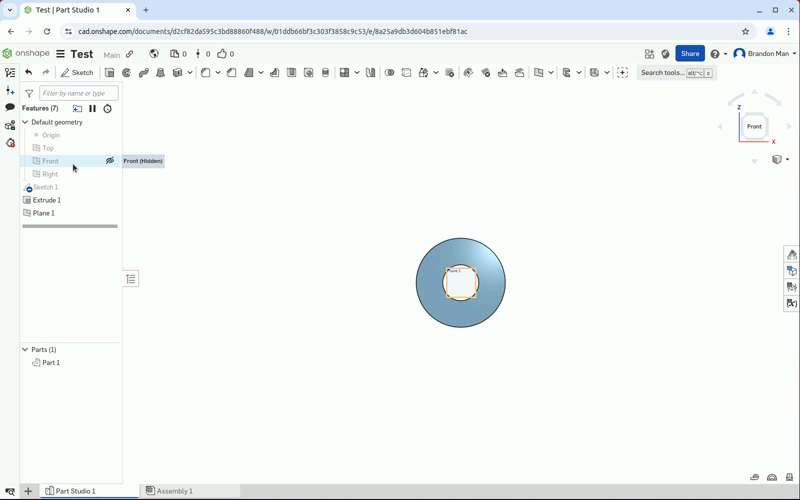
key(shift+s)
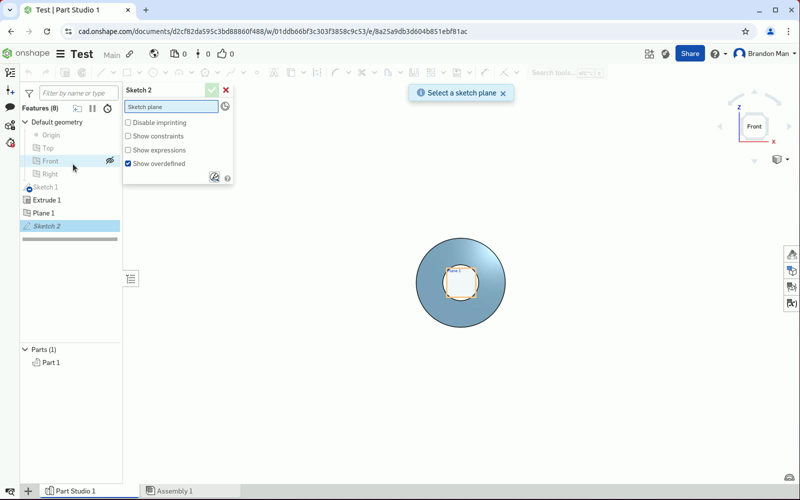
mouse_move(73, 215)
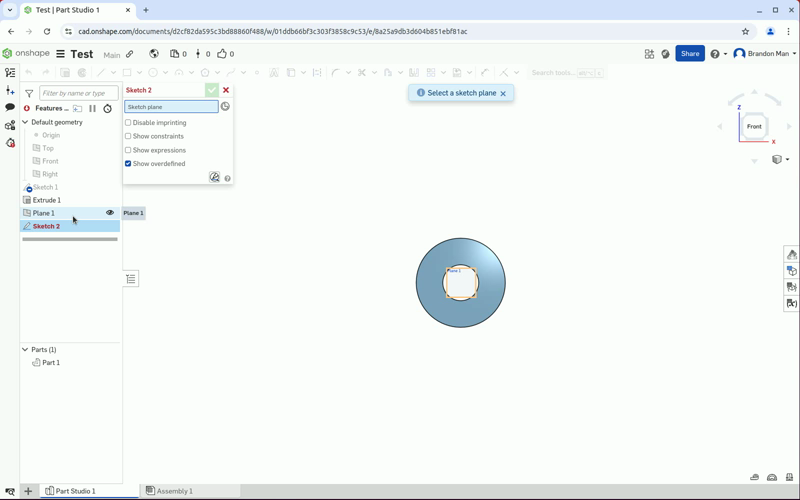
click(73, 215)
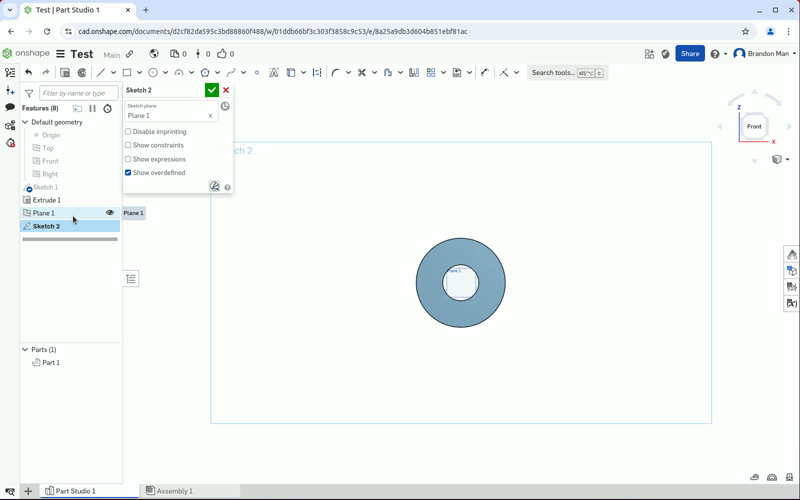
mouse_move(73, 352)
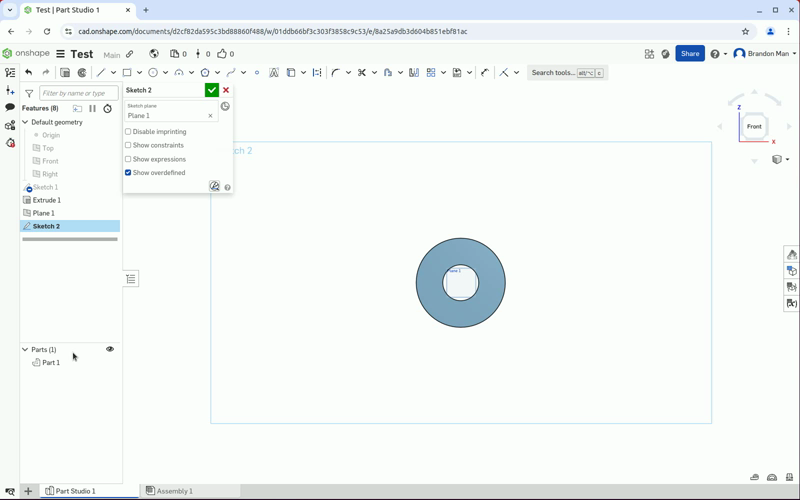
key(y)
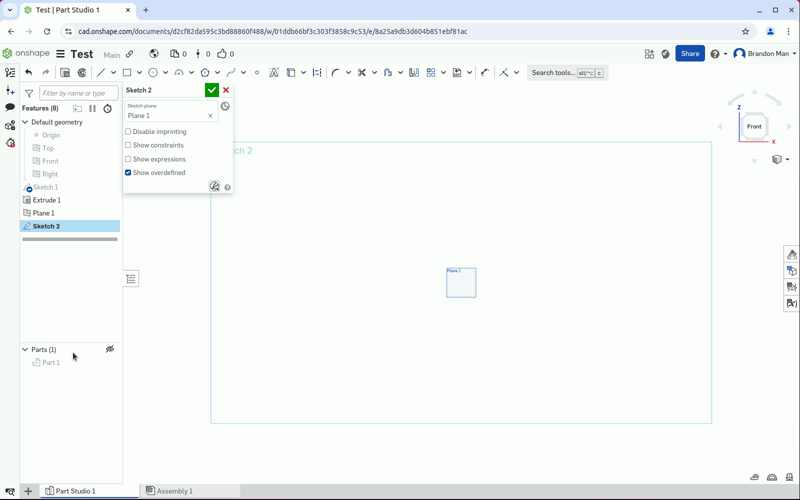
key(c)
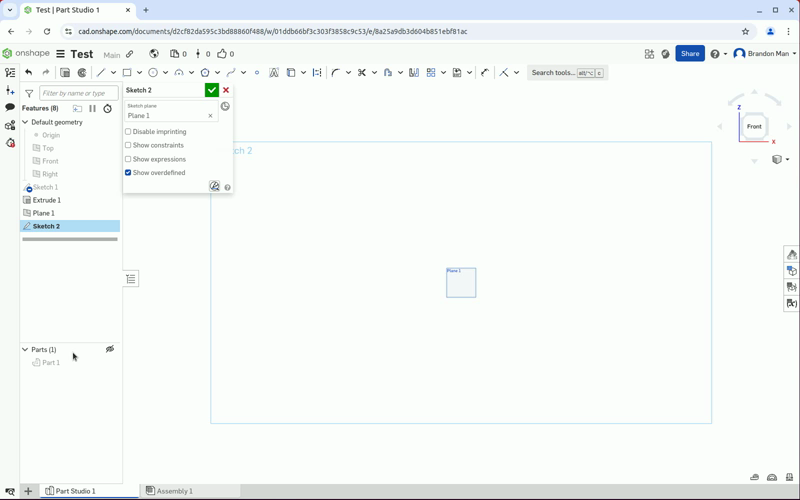
key_down(shift)
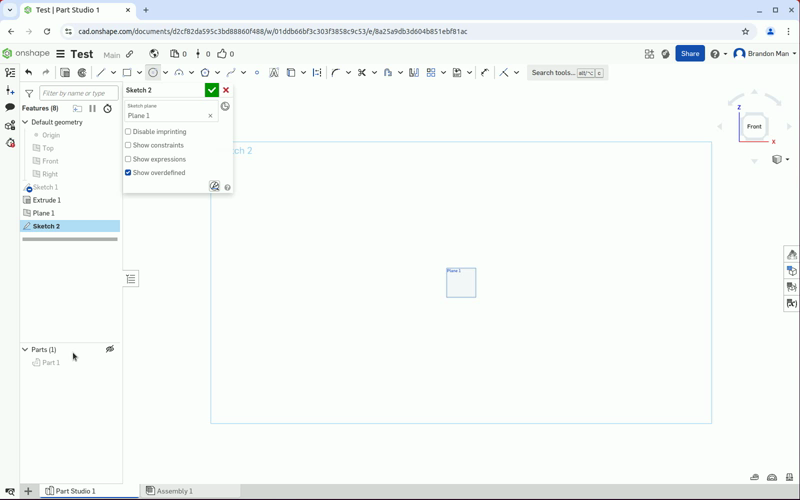
mouse_move(460, 282)
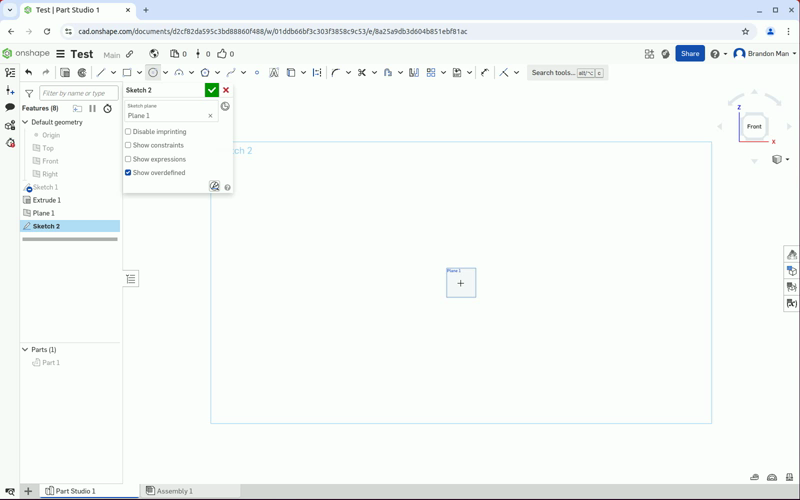
click(460, 282)
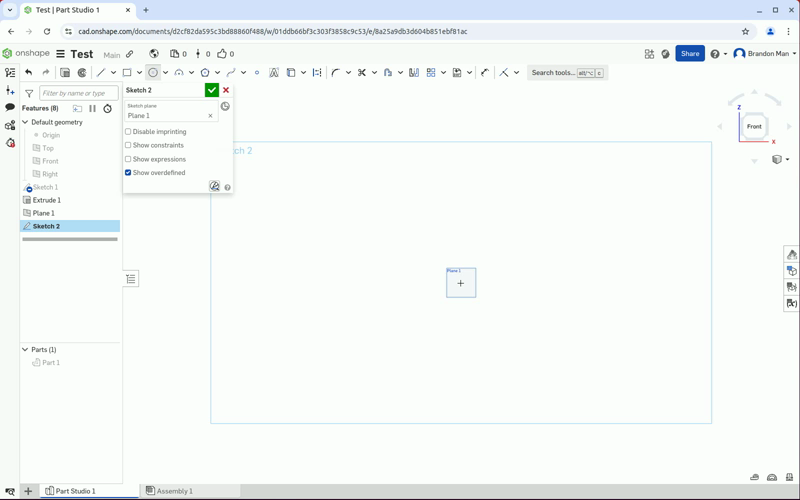
key_up(shift)
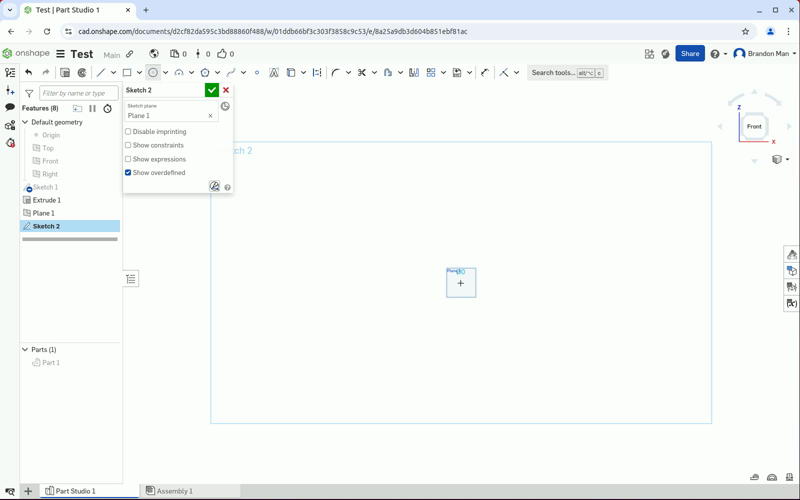
mouse_move(492, 282)
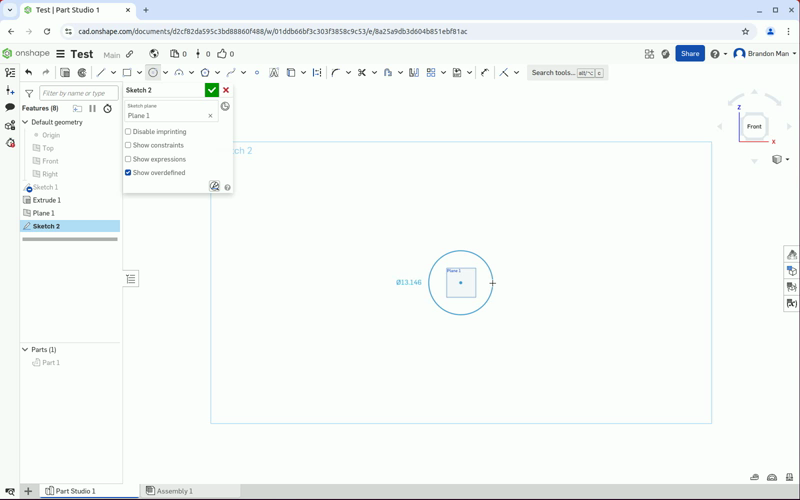
click(492, 282)
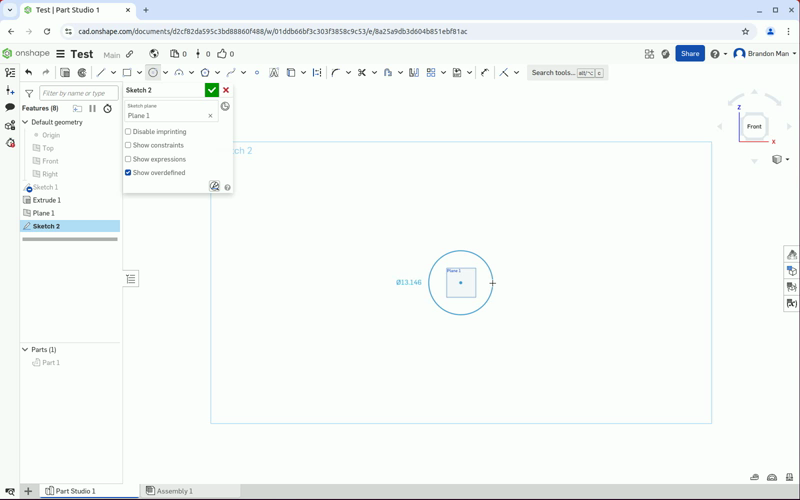
key(esc)
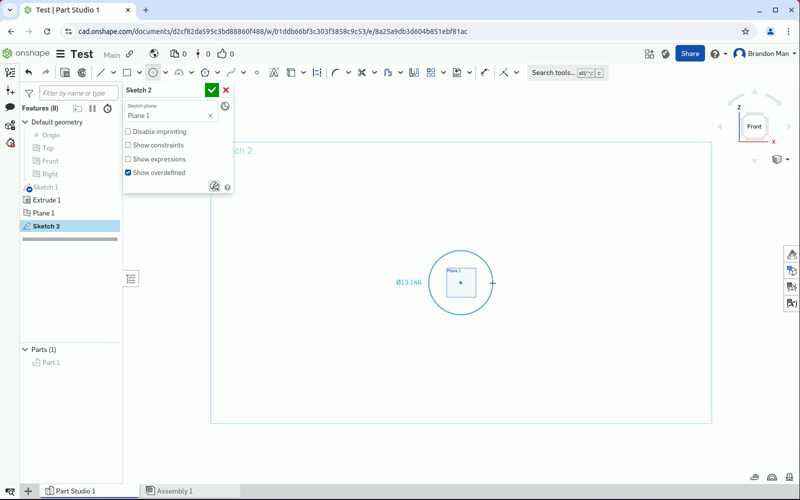
key(c)
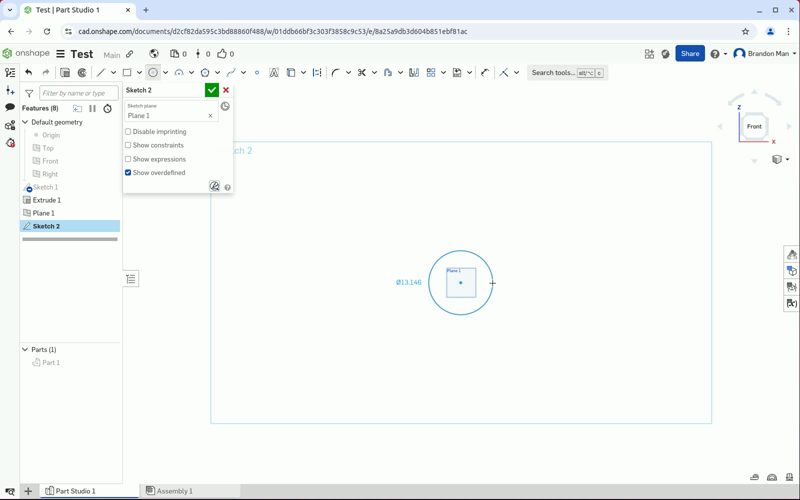
key_down(shift)
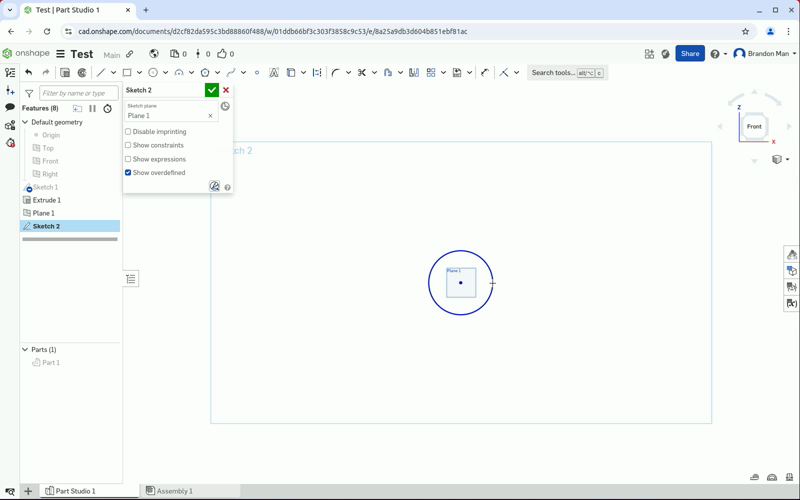
mouse_move(460, 282)
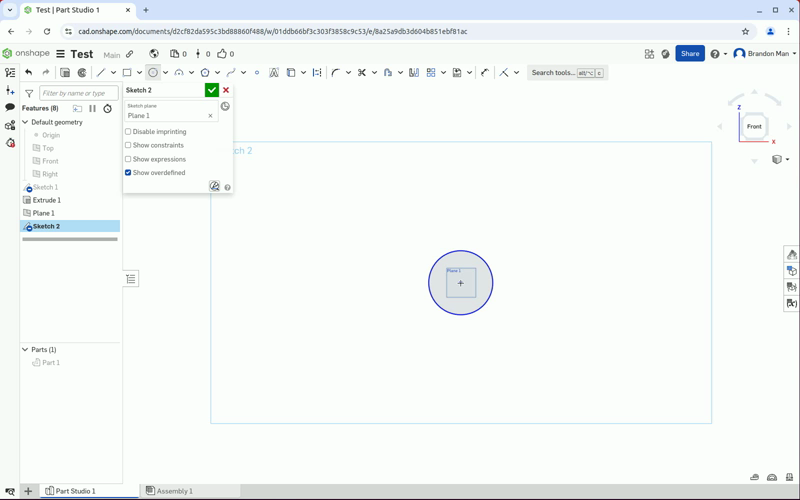
click(460, 282)
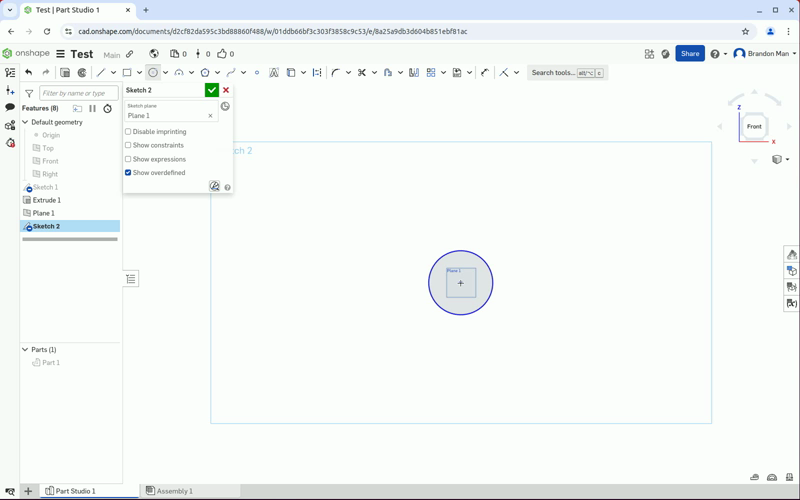
key_up(shift)
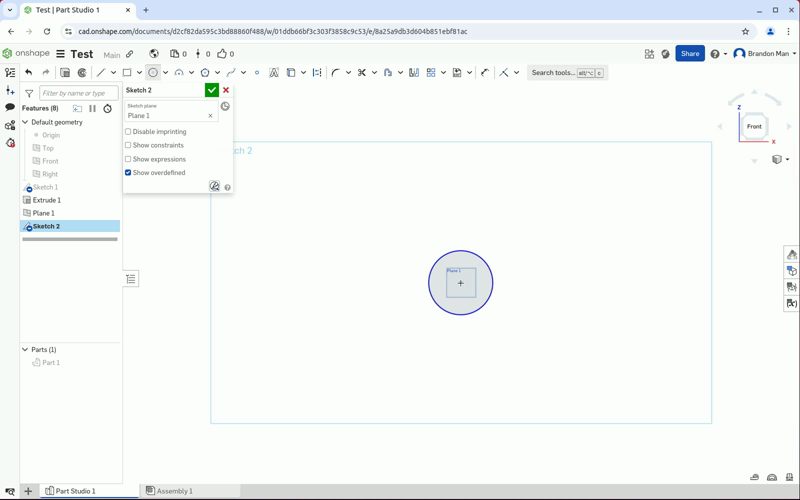
mouse_move(478, 282)
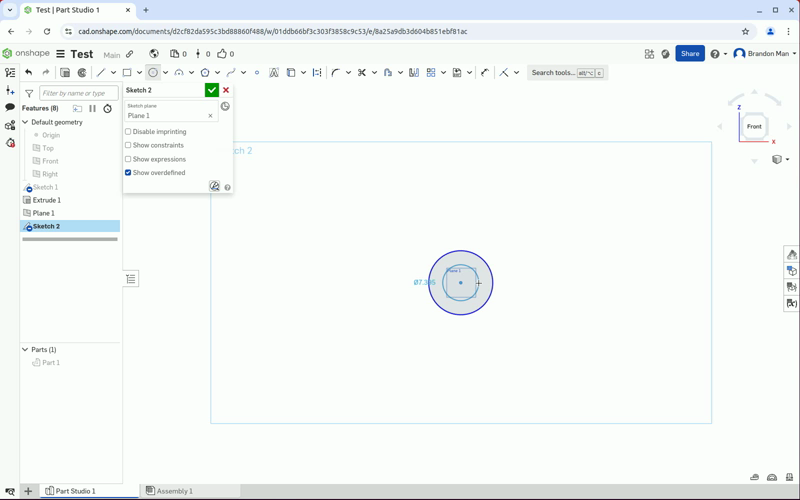
click(478, 282)
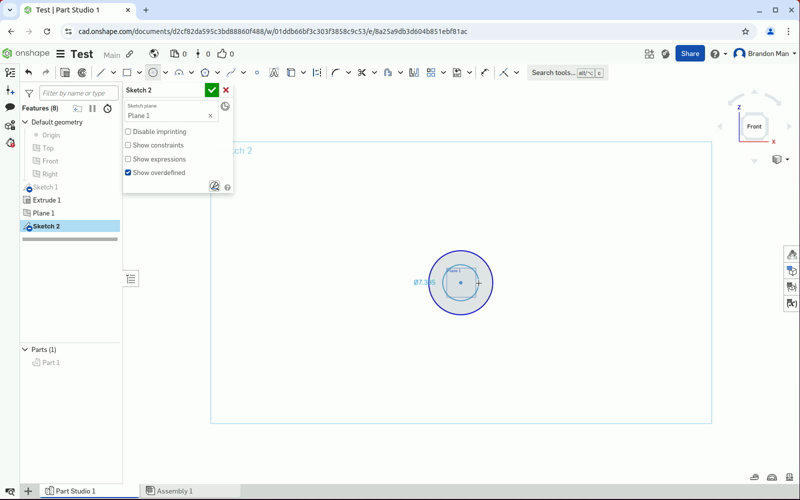
key(esc)
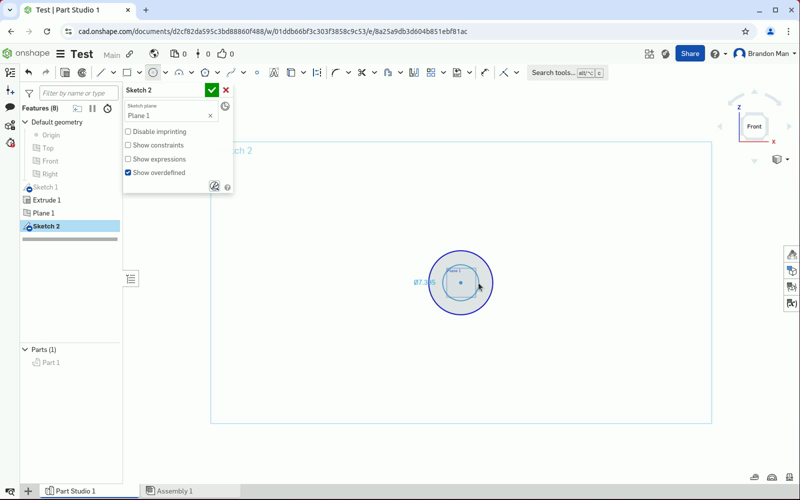
mouse_move(440, 262)
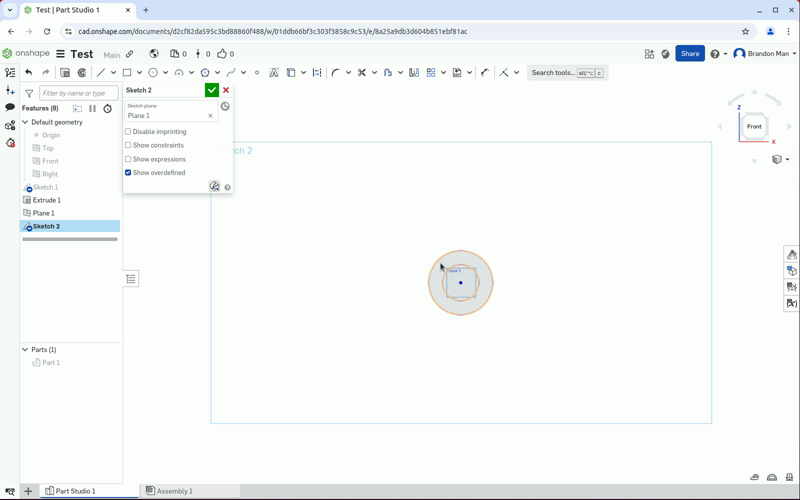
click(440, 262)
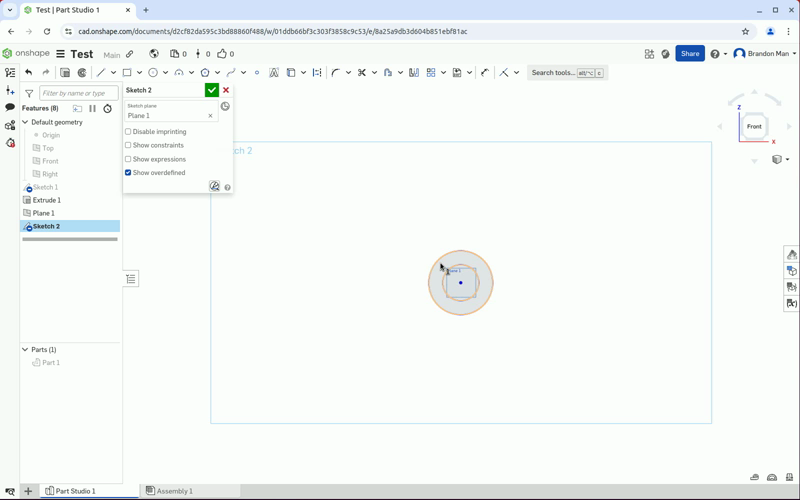
mouse_move(73, 352)
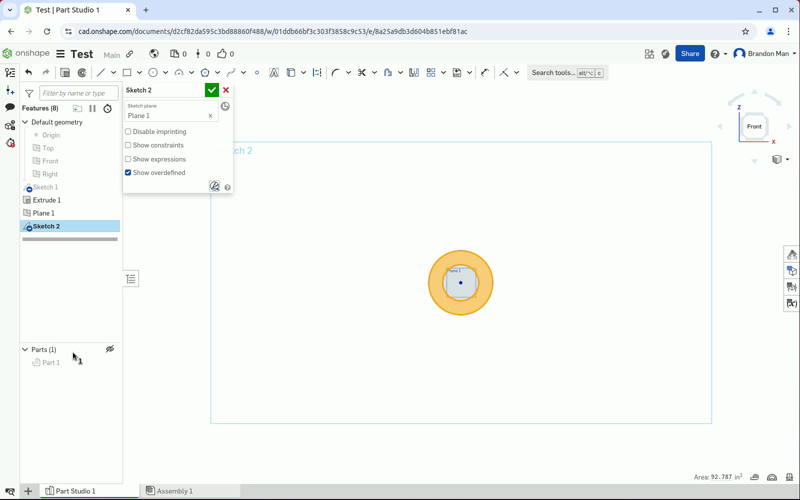
key(shift+y)
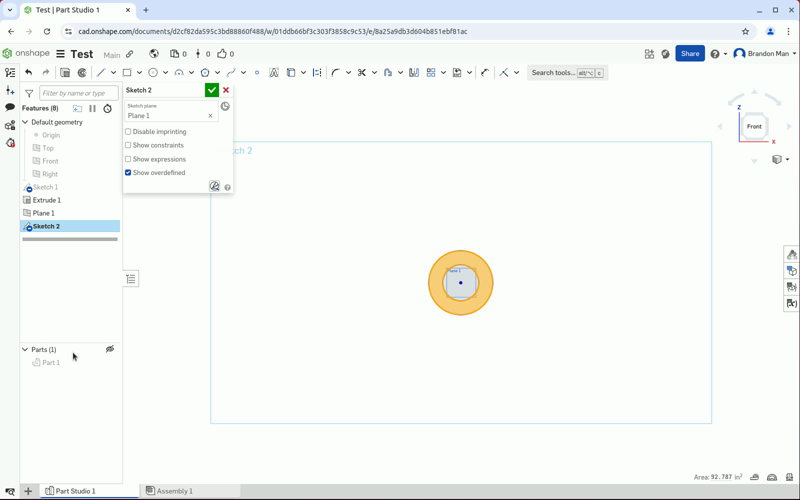
key(shift+e)
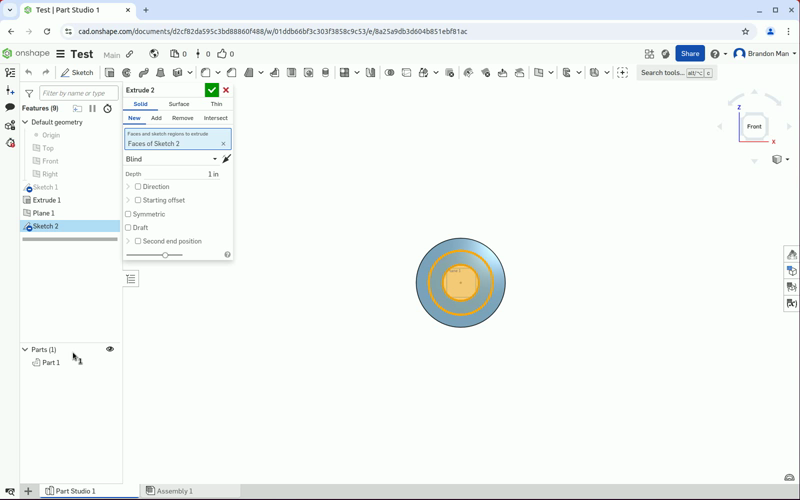
mouse_move(143, 106)
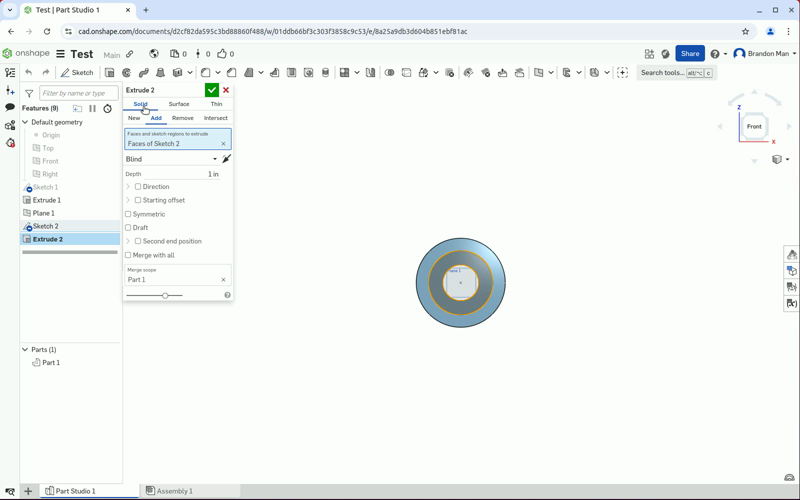
click(143, 106)
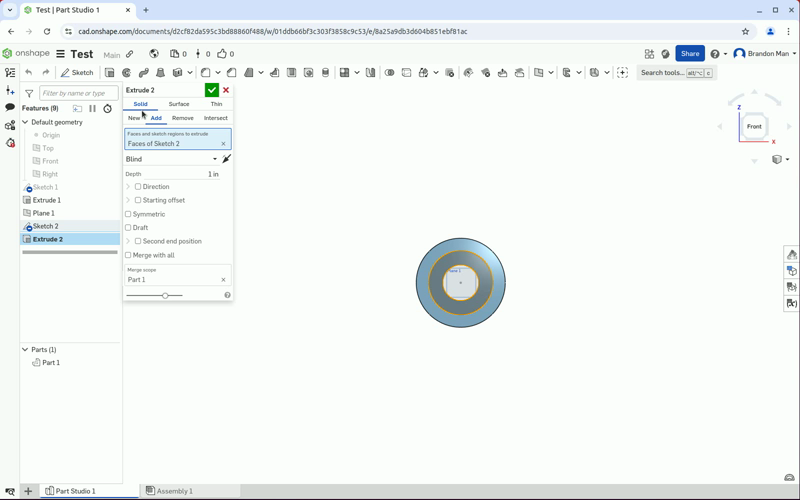
mouse_move(137, 120)
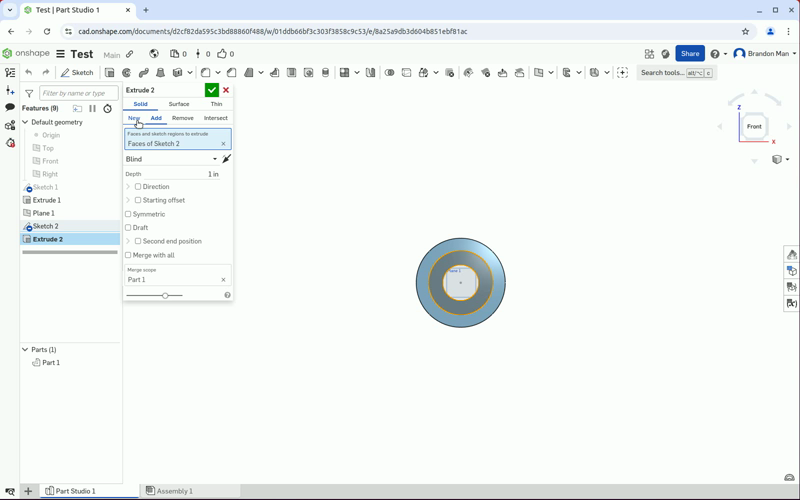
click(137, 120)
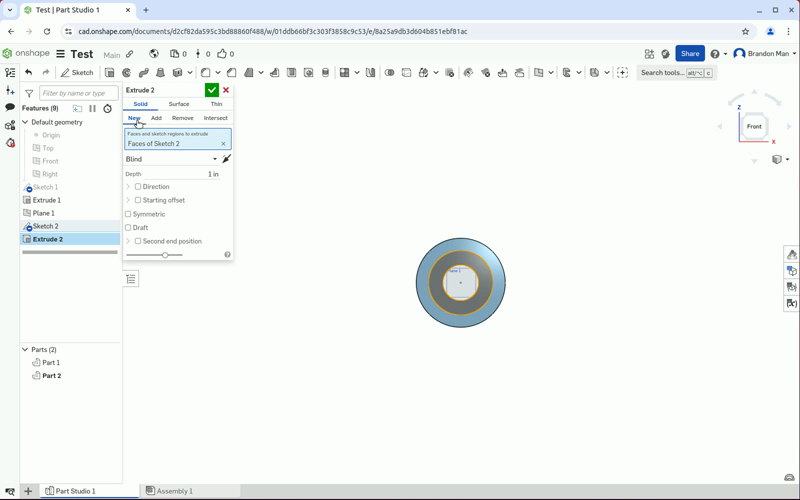
key(tab, 4)
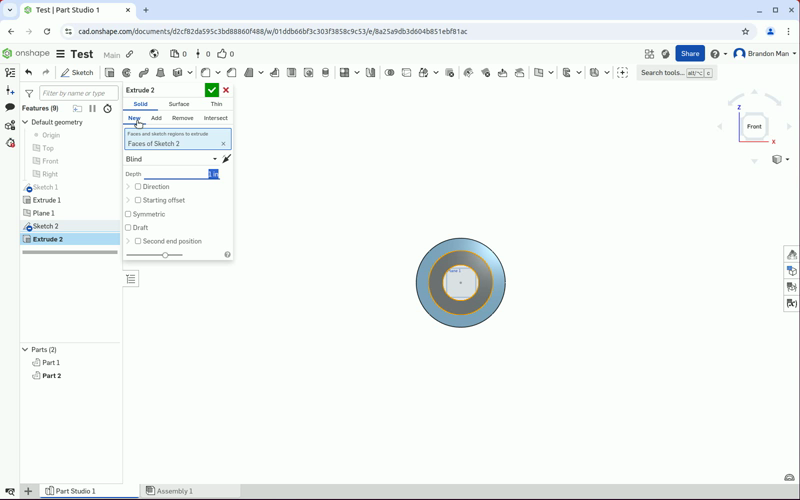
text(1.204)
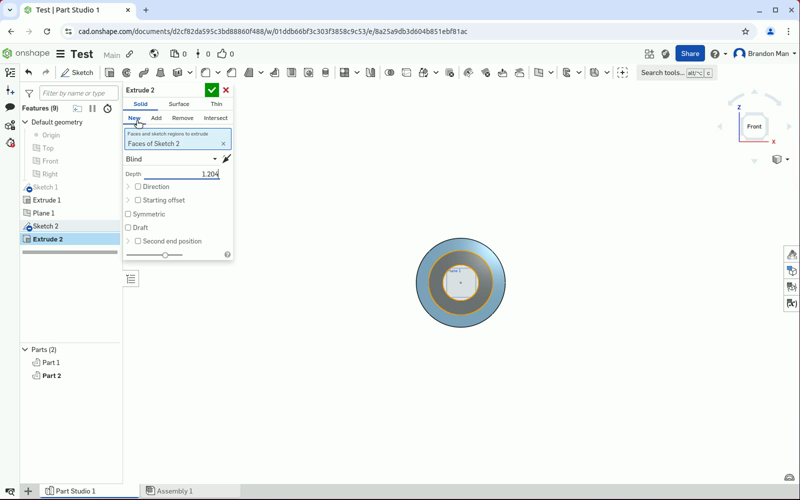
key(enter)
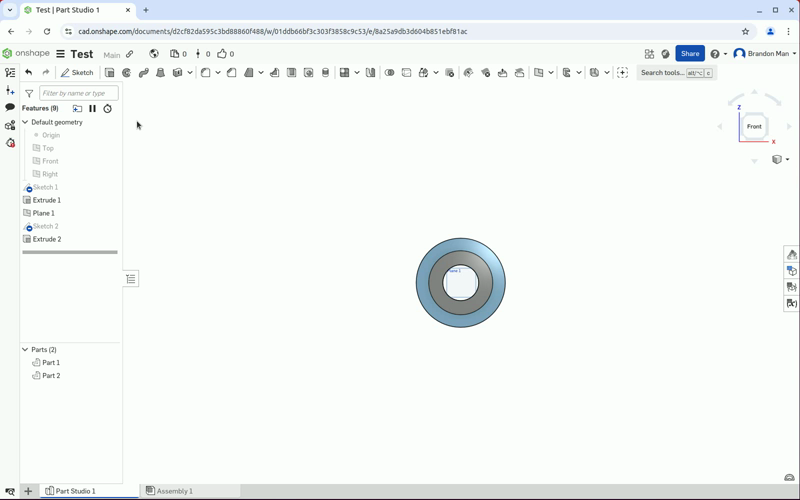
key(shift+h)
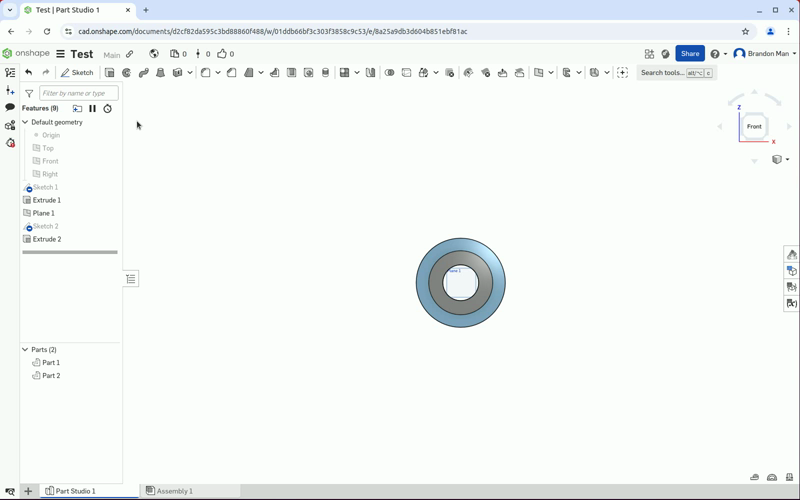
key(shift+h)
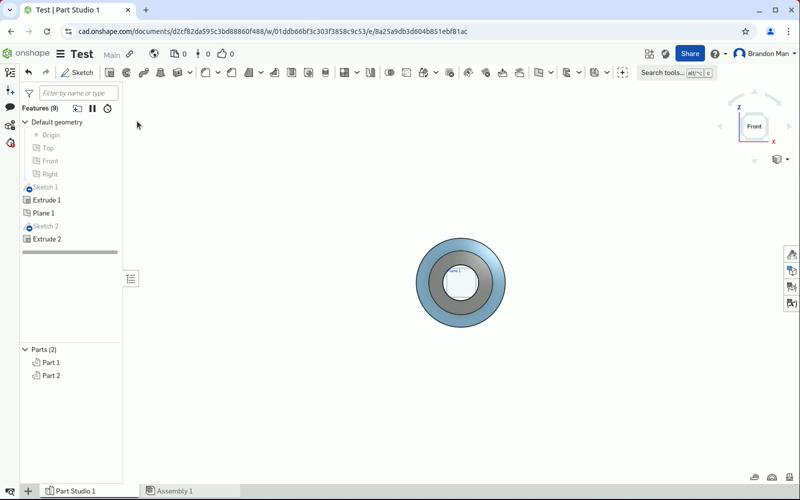
key(shift+7)
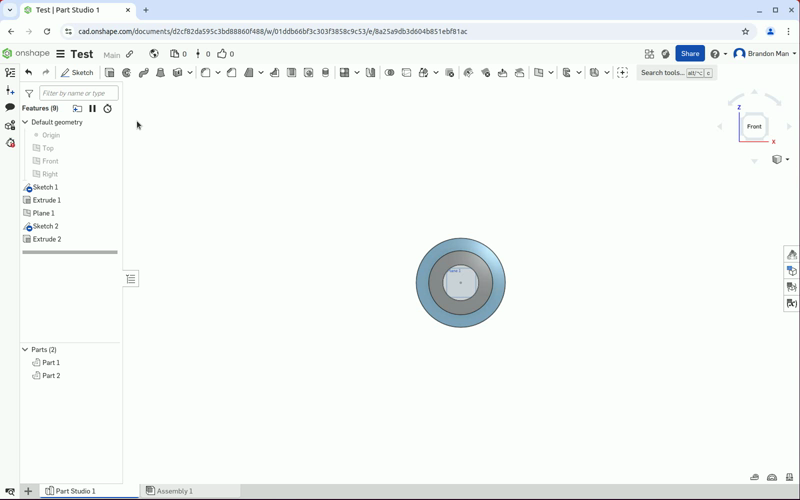
key(left, 2)
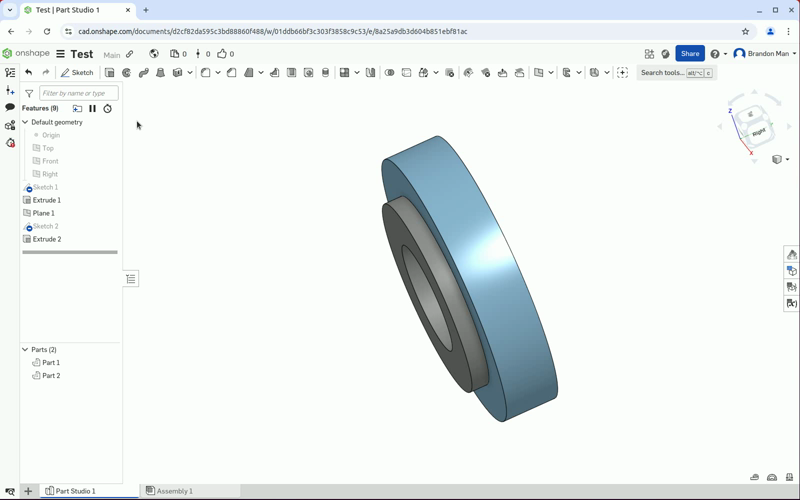
key(down, 2)
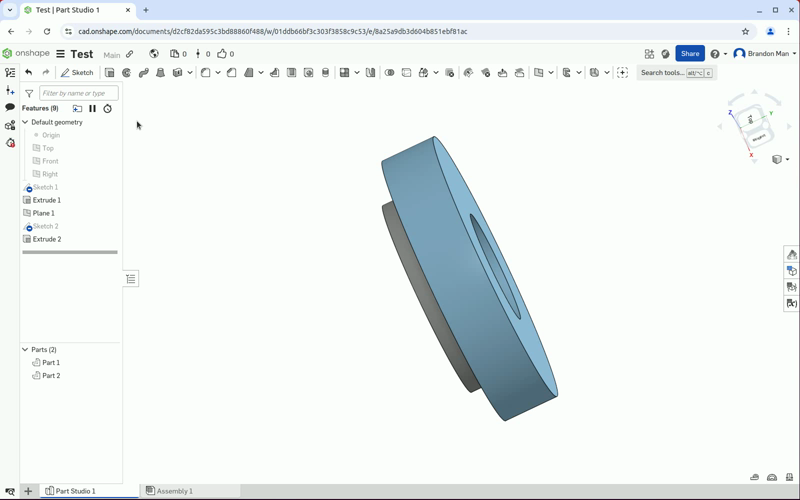
key(up, 2)
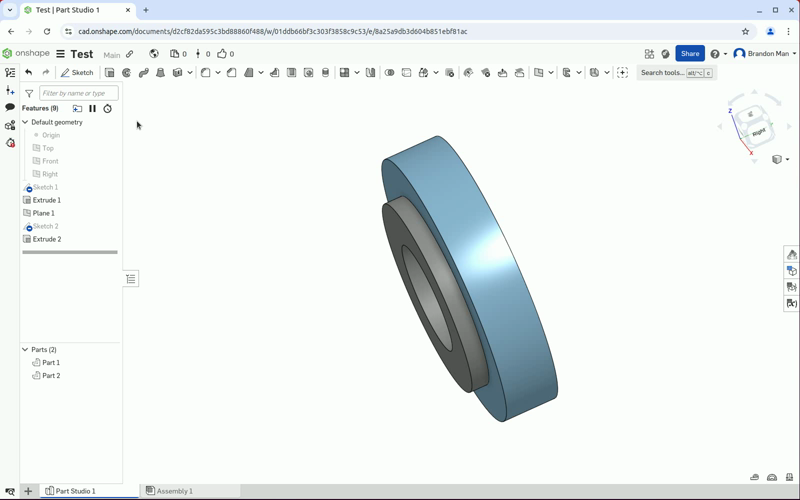
key(right, 2)
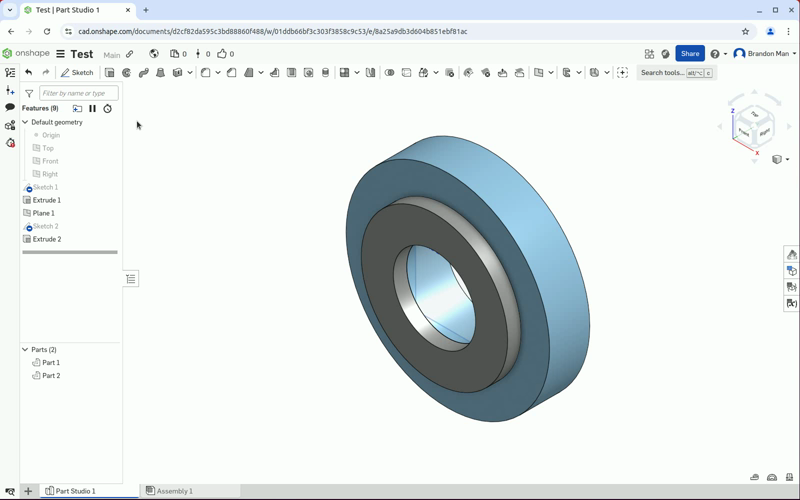
mouse_move(73, 189)
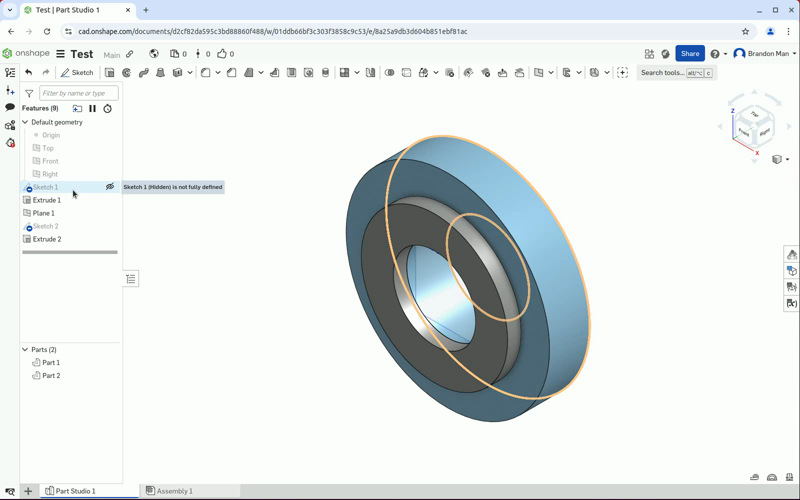
click(73, 189)